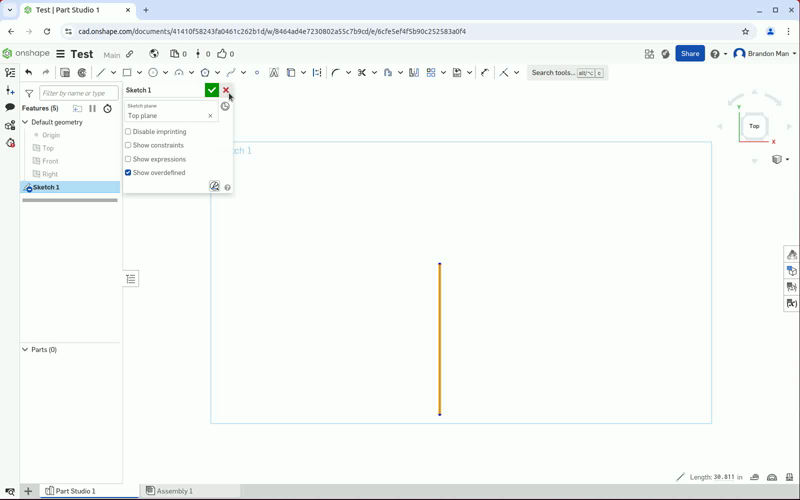
key(shift+h)
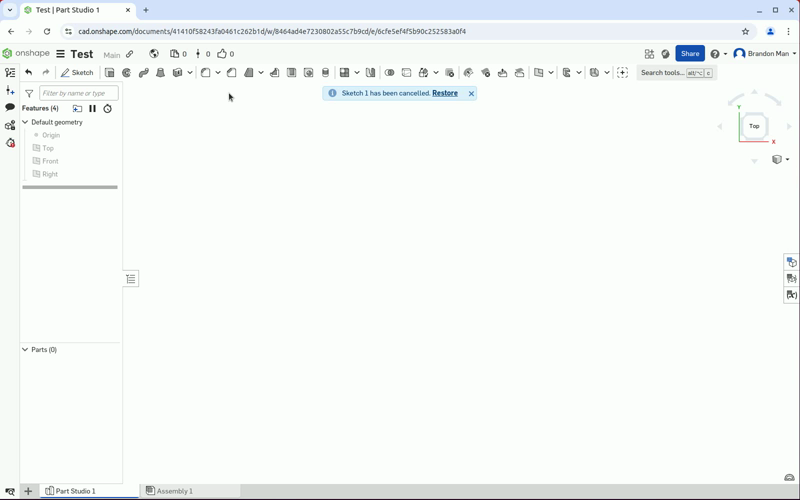
mouse_move(73, 352)
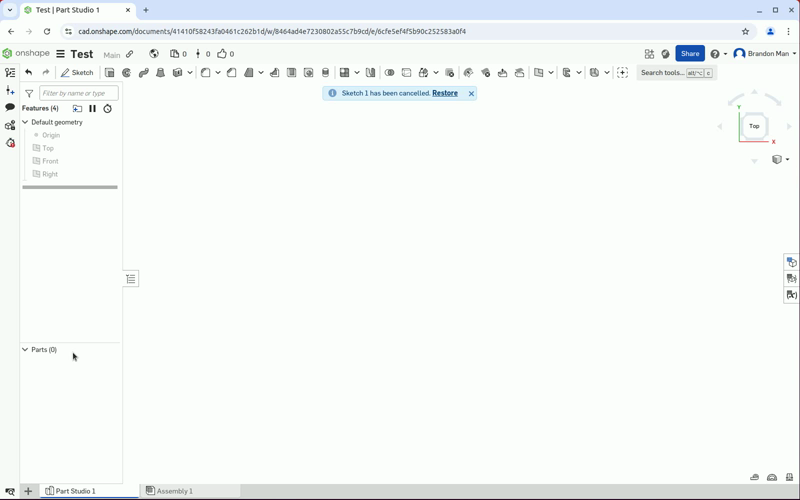
key(y)
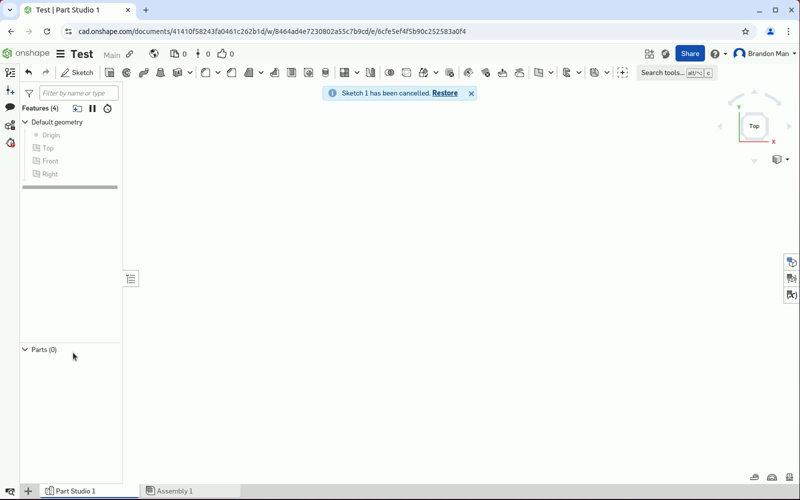
key(shift+p)
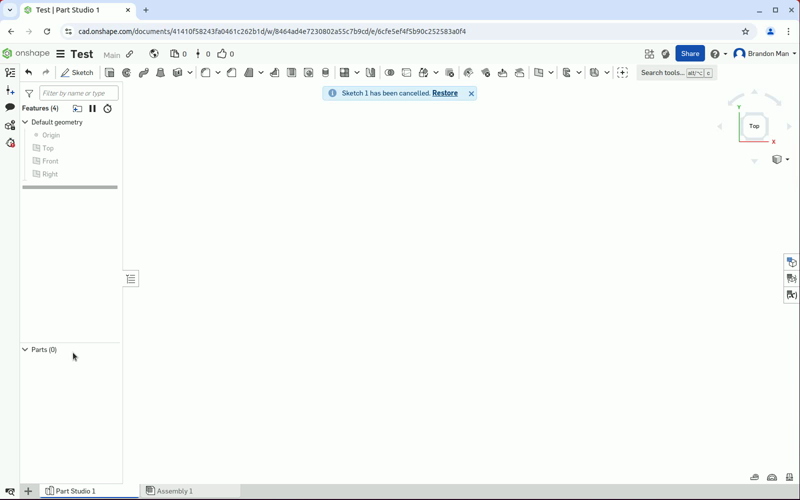
key(space)
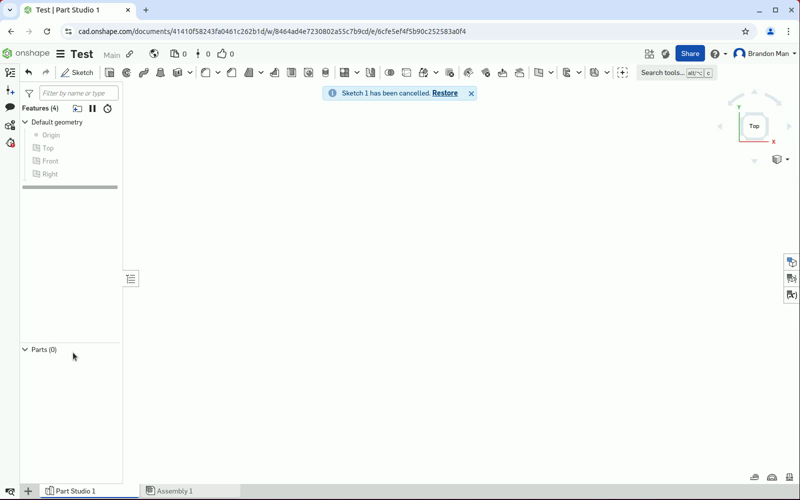
key_down(shift)
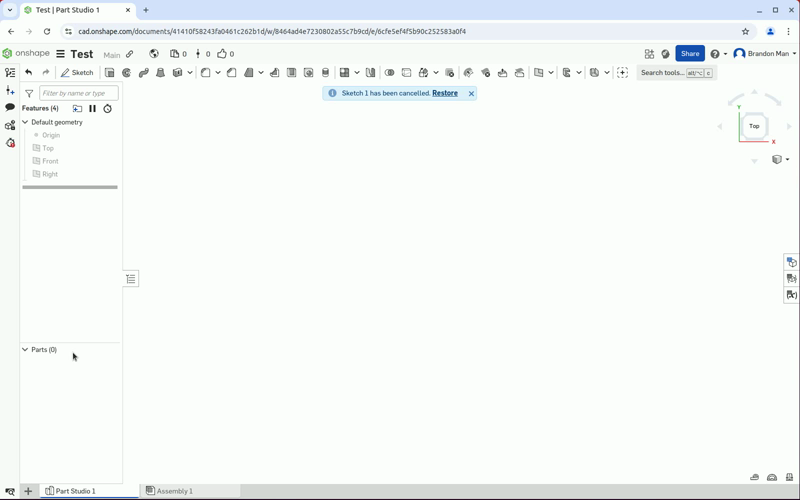
key(up)
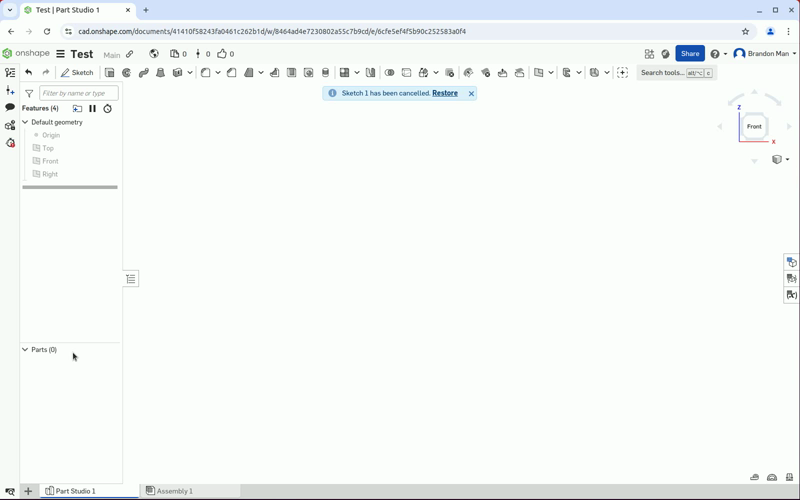
key_up(shift)
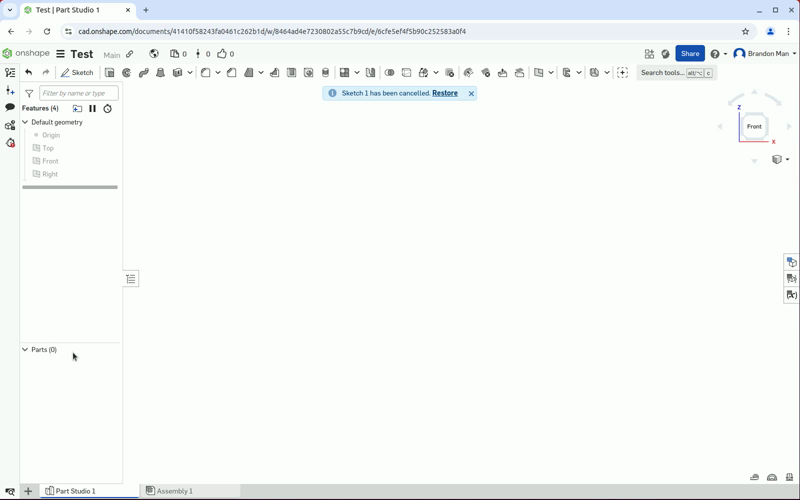
key(space)
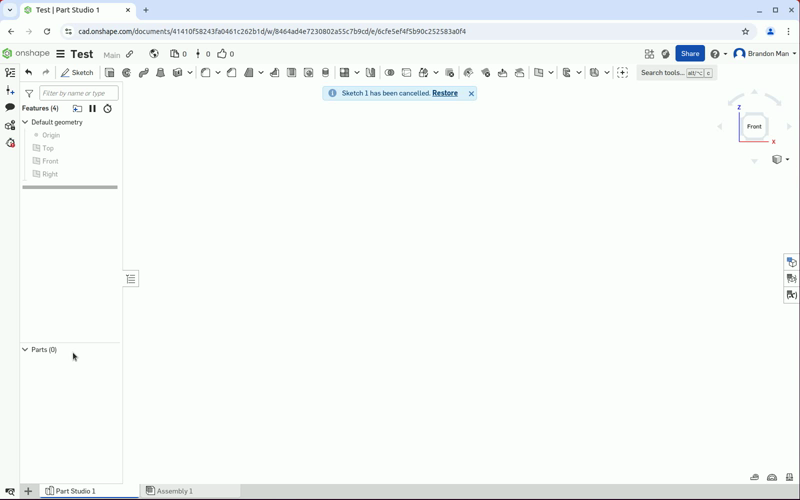
key_down(shift)
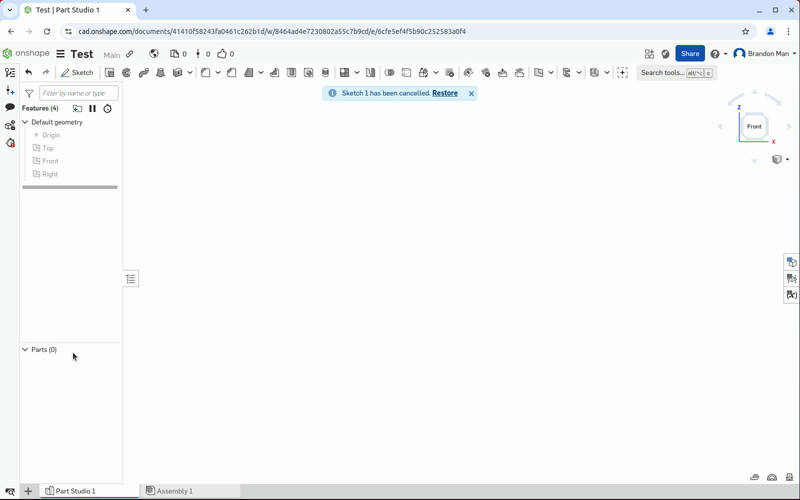
key(left)
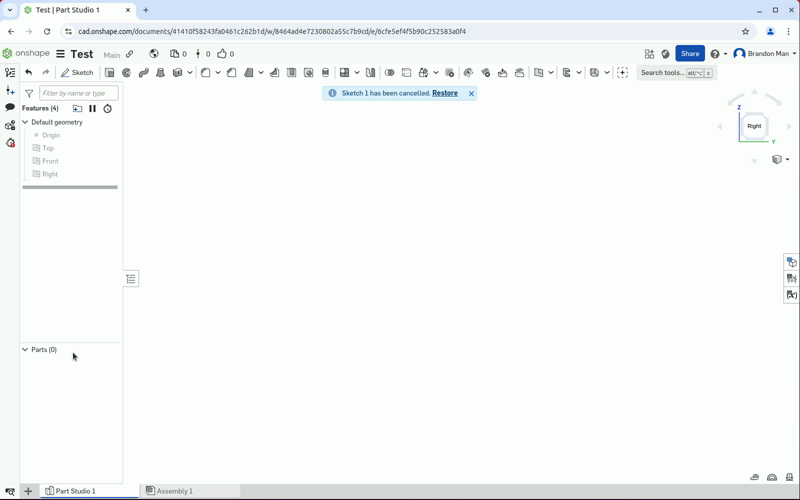
key_up(shift)
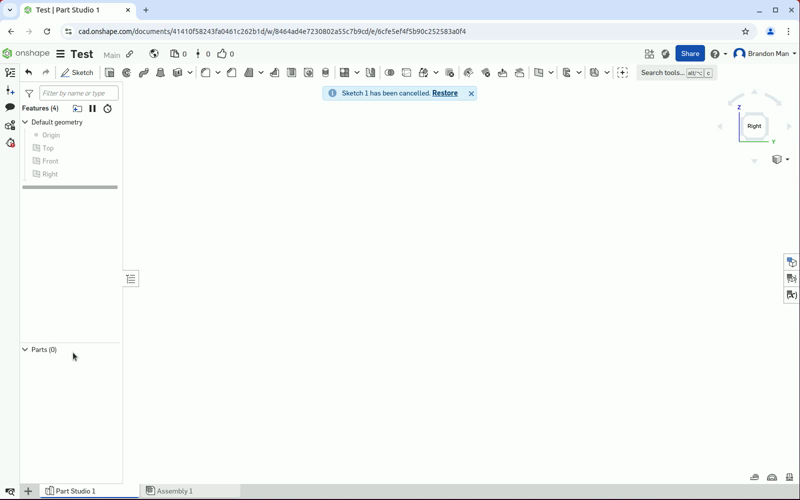
mouse_move(73, 352)
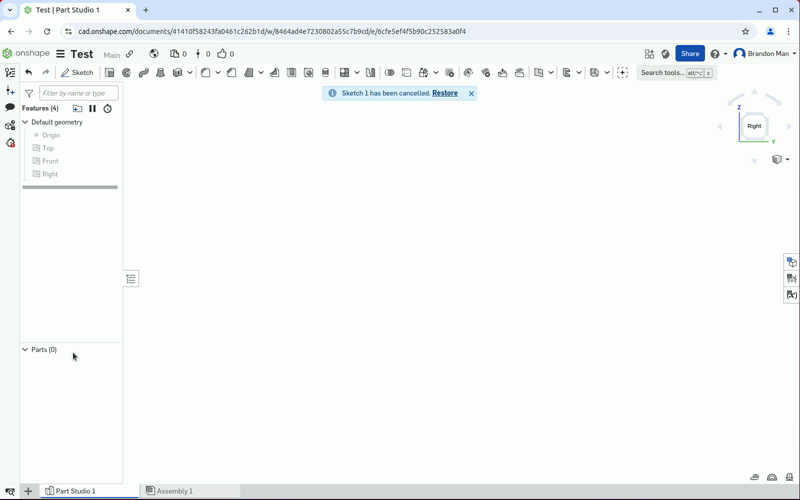
key(shift+y)
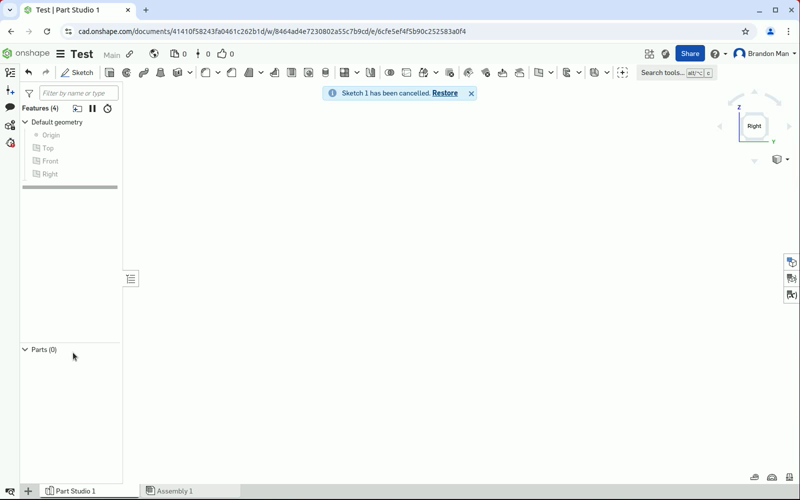
key(shift+s)
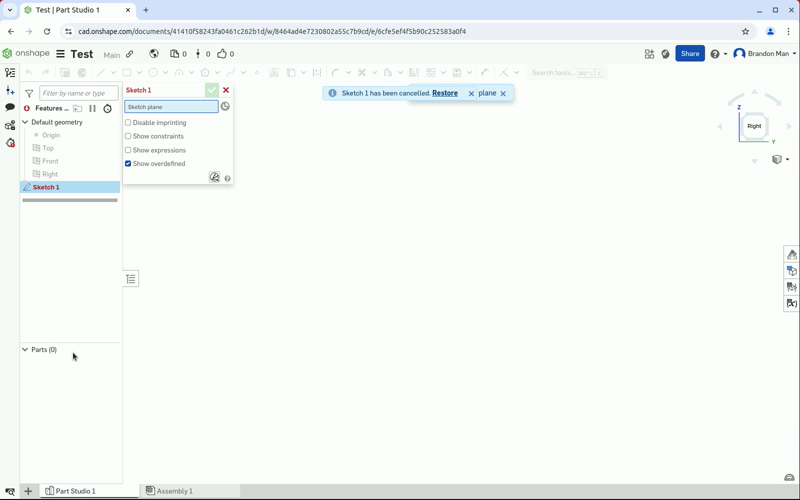
mouse_move(73, 176)
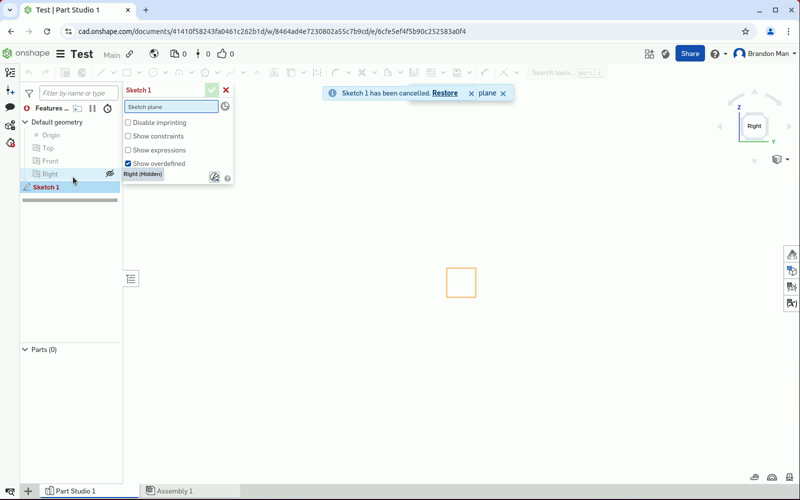
click(73, 176)
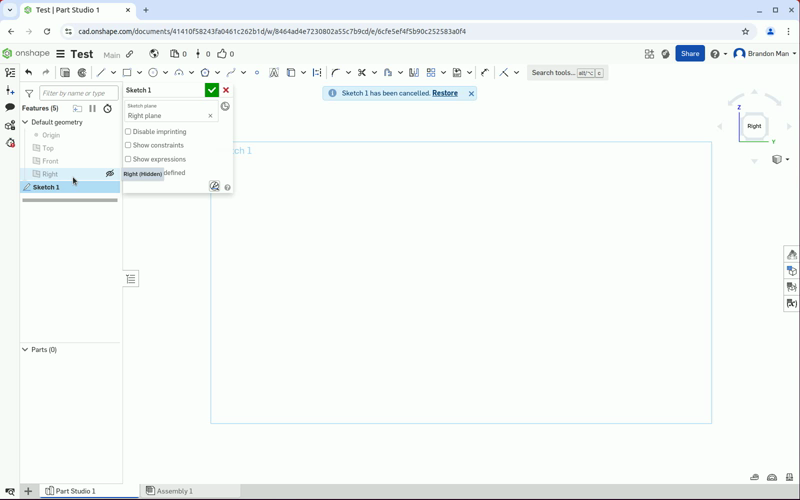
mouse_move(73, 352)
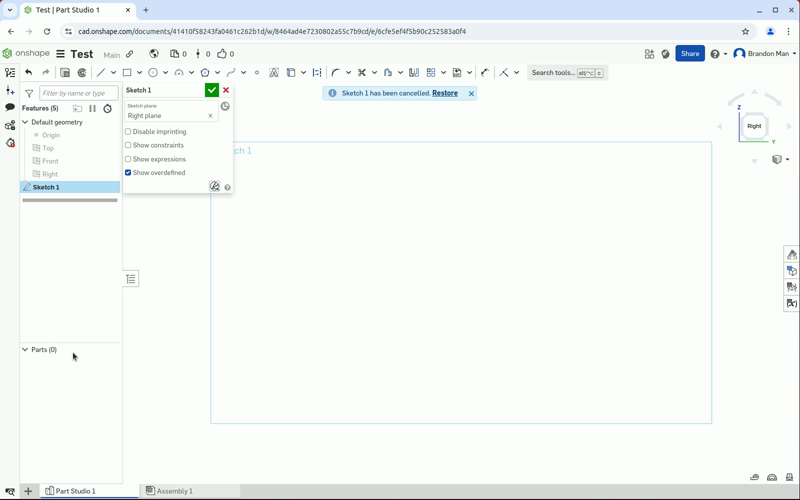
key(y)
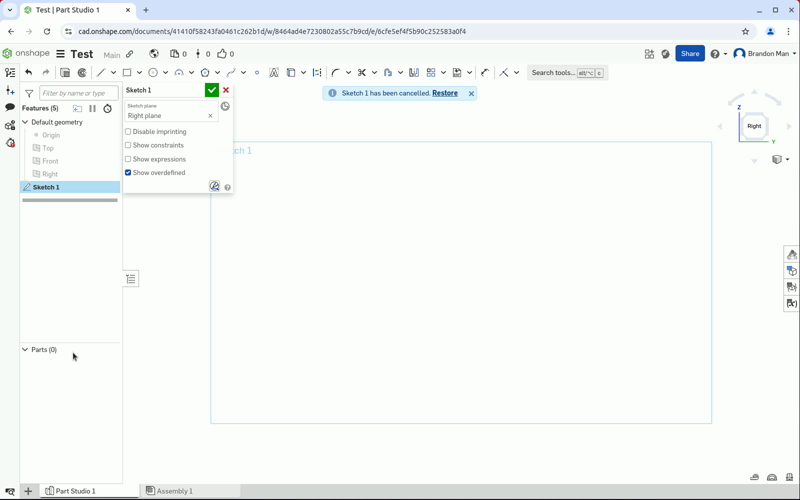
key(l)
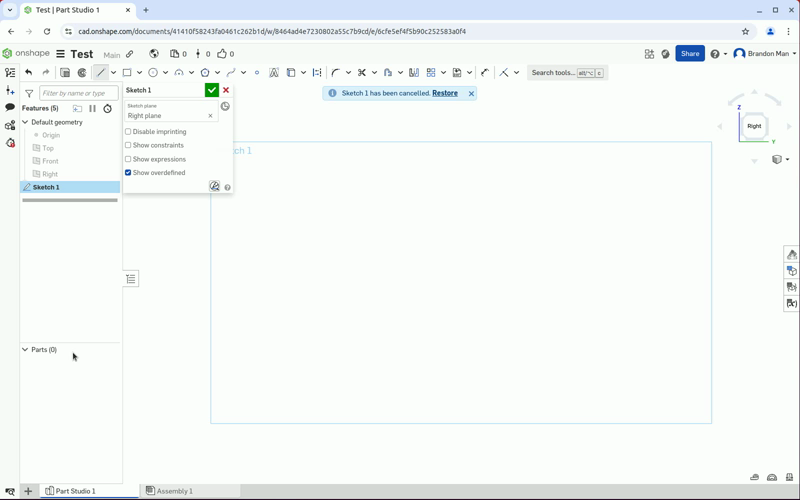
key_down(shift)
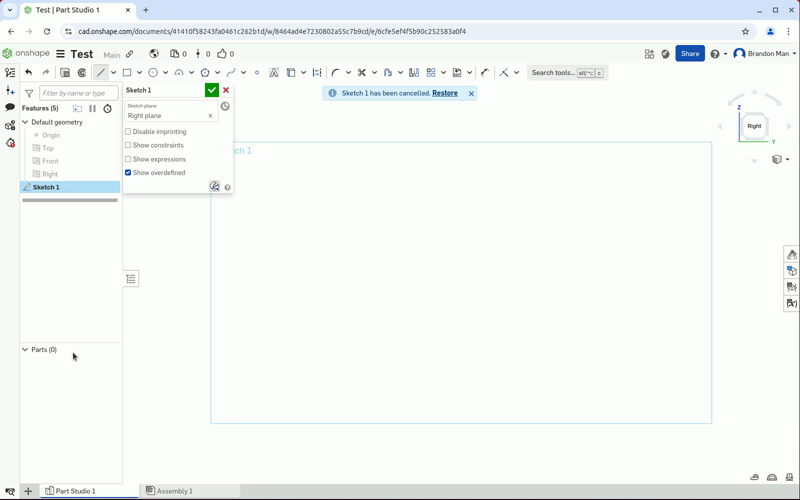
mouse_move(364, 282)
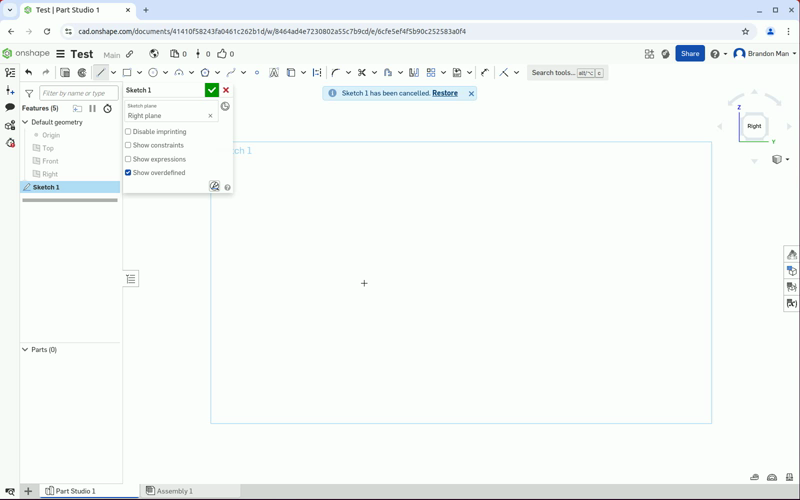
click(364, 282)
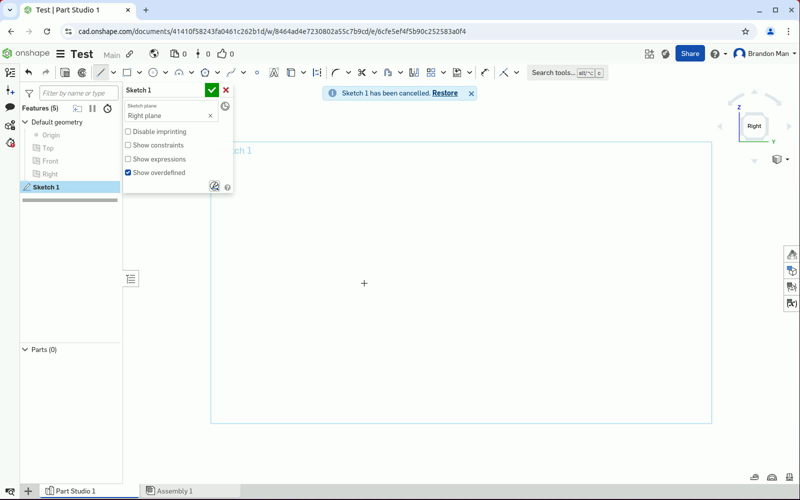
key_up(shift)
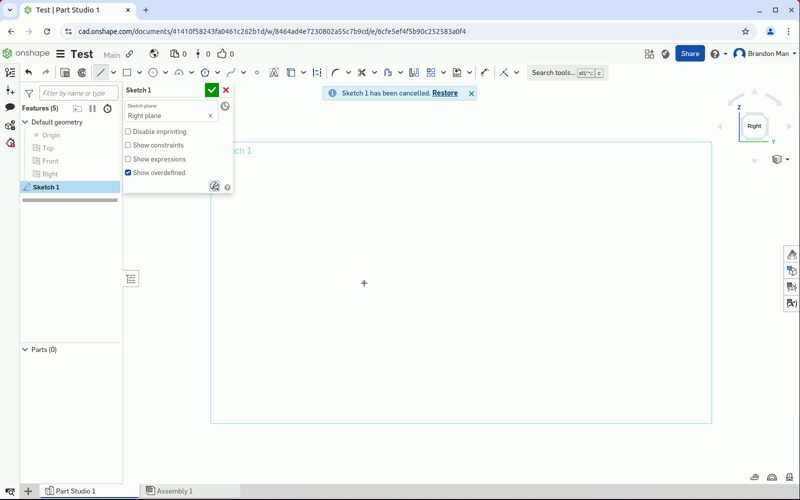
key_down(shift)
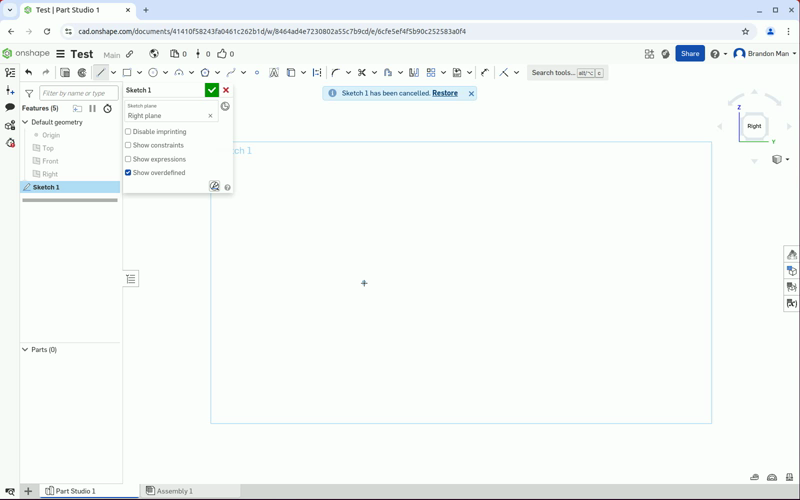
mouse_move(551, 282)
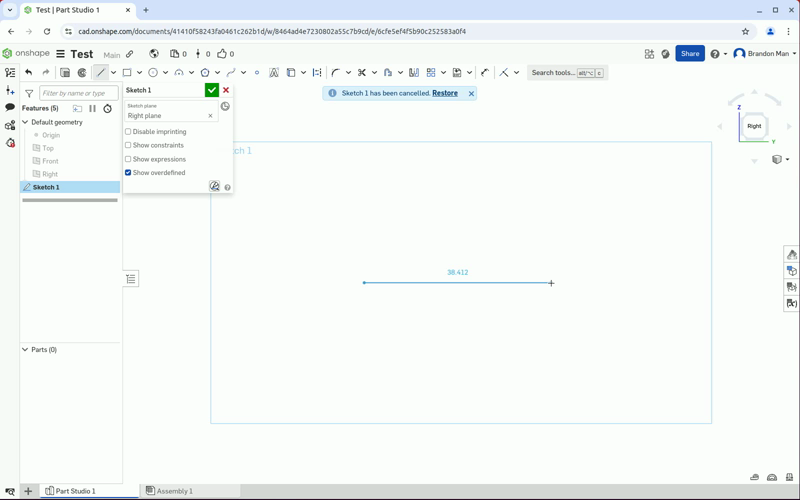
click(551, 282)
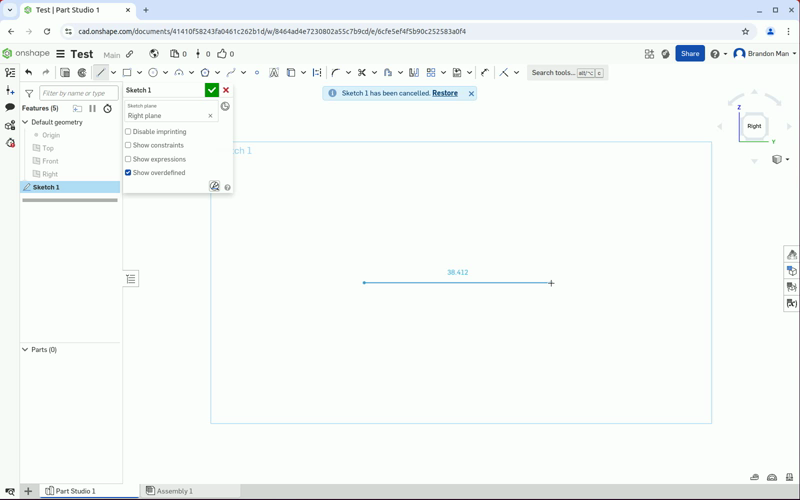
key_up(shift)
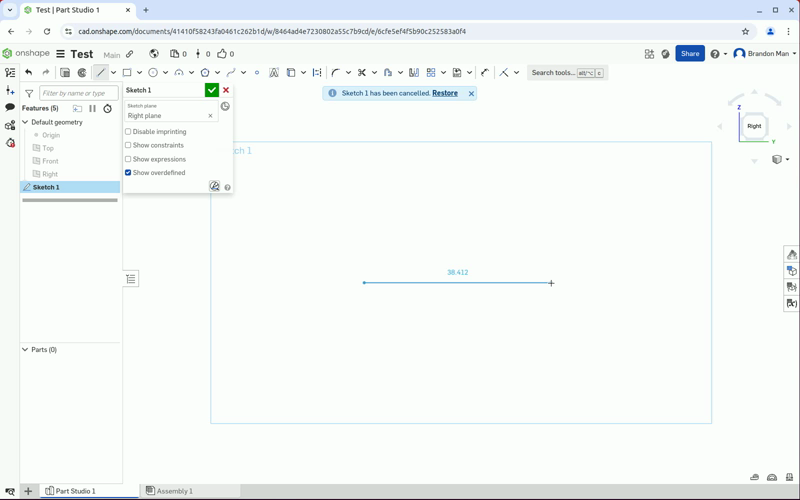
key_down(shift)
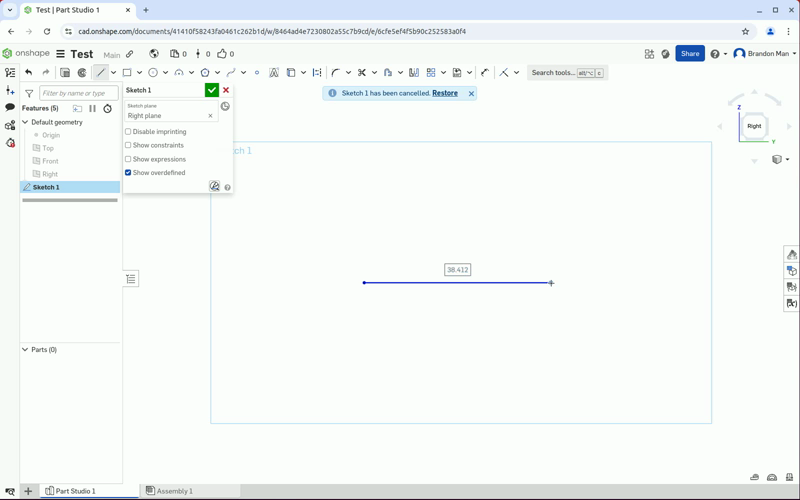
mouse_move(551, 200)
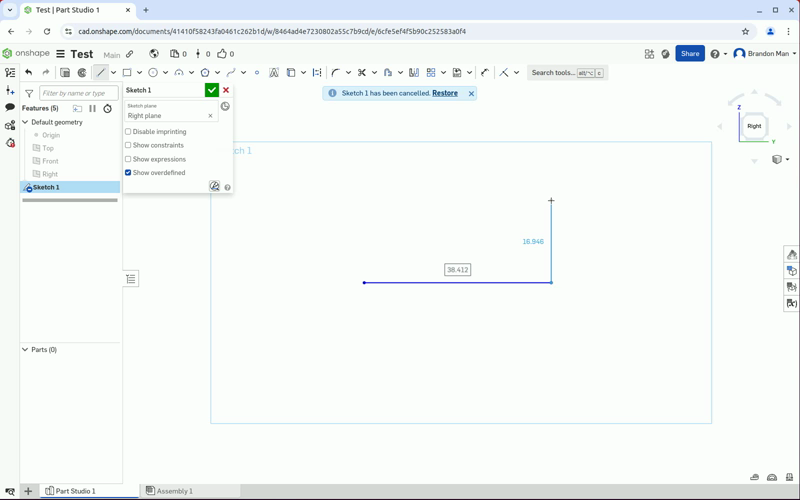
click(551, 200)
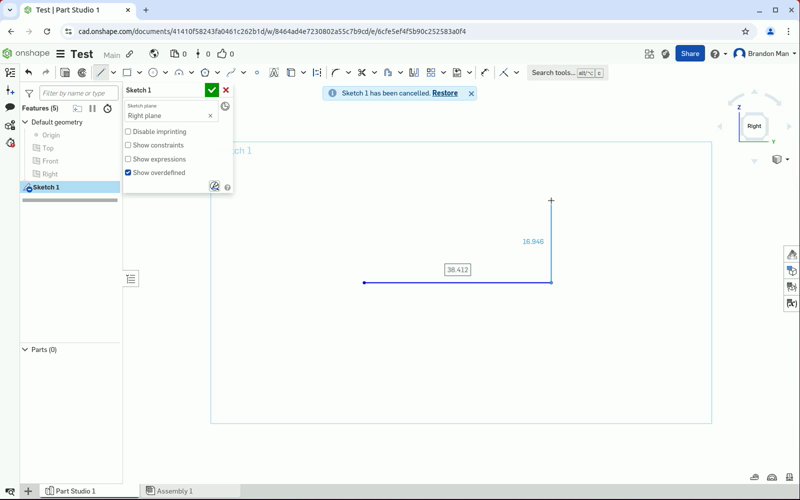
key_up(shift)
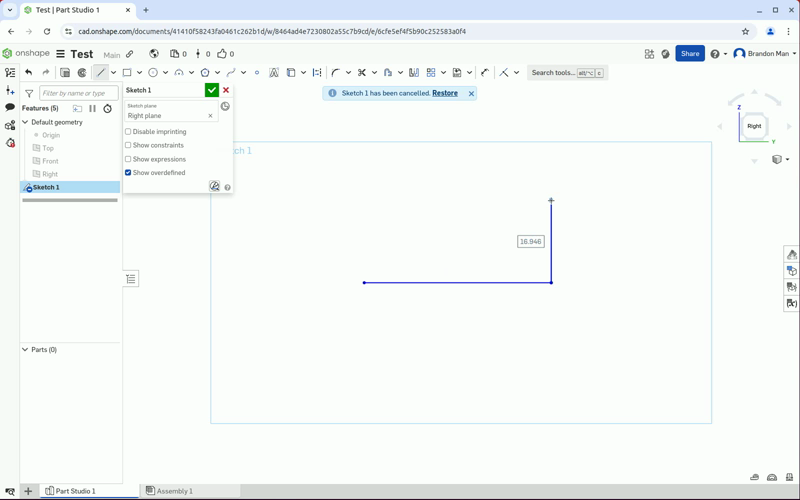
key_down(shift)
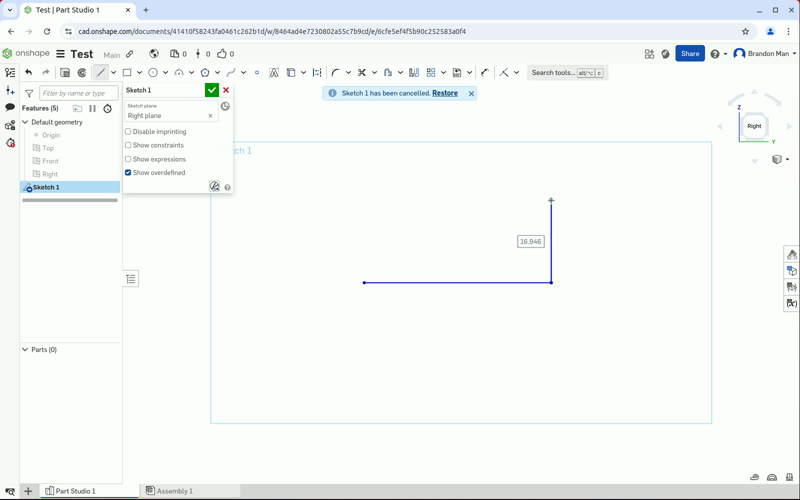
mouse_move(364, 200)
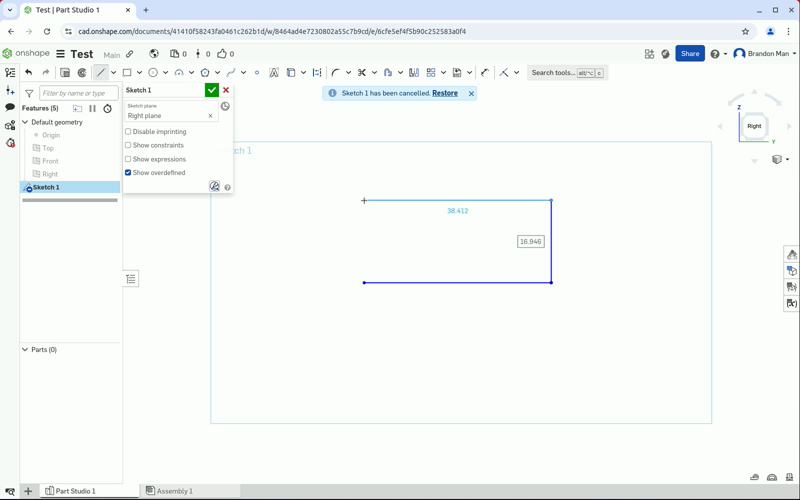
click(364, 200)
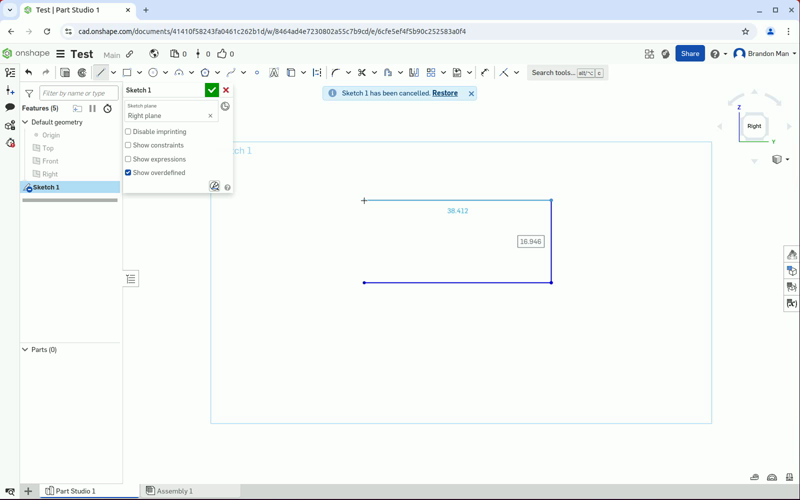
key_up(shift)
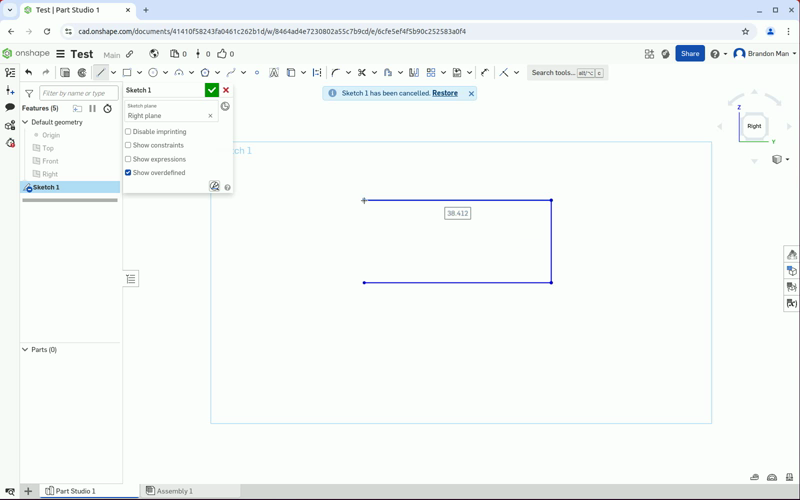
key_down(shift)
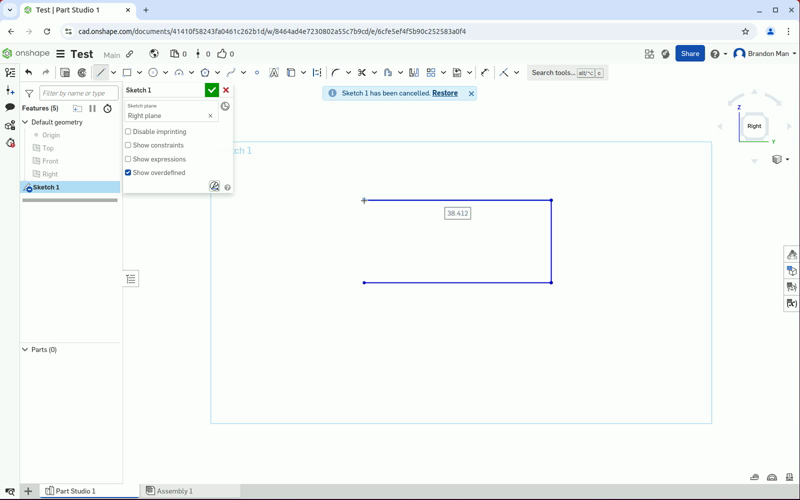
mouse_move(364, 282)
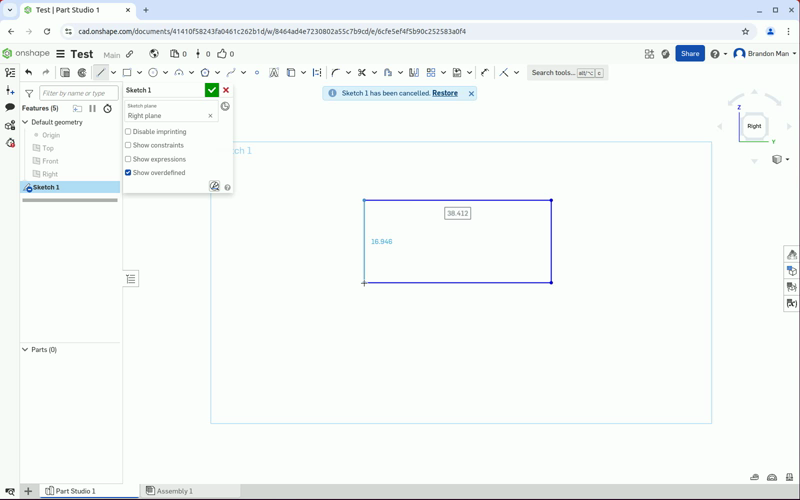
key_up(shift)
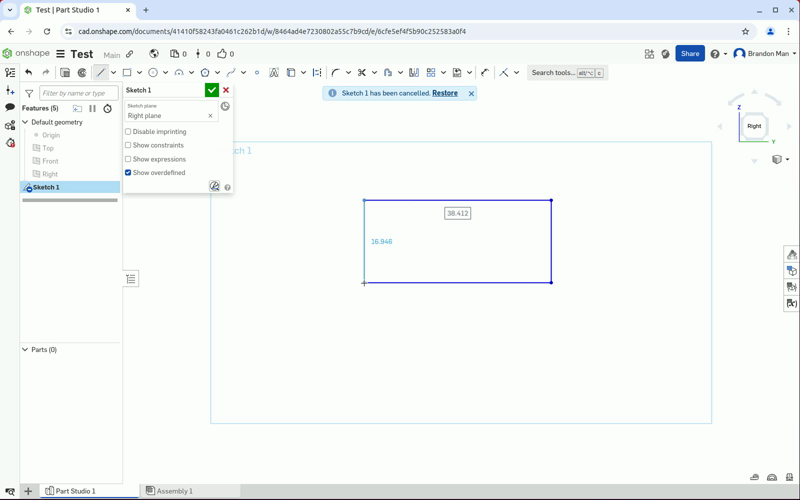
click(364, 282)
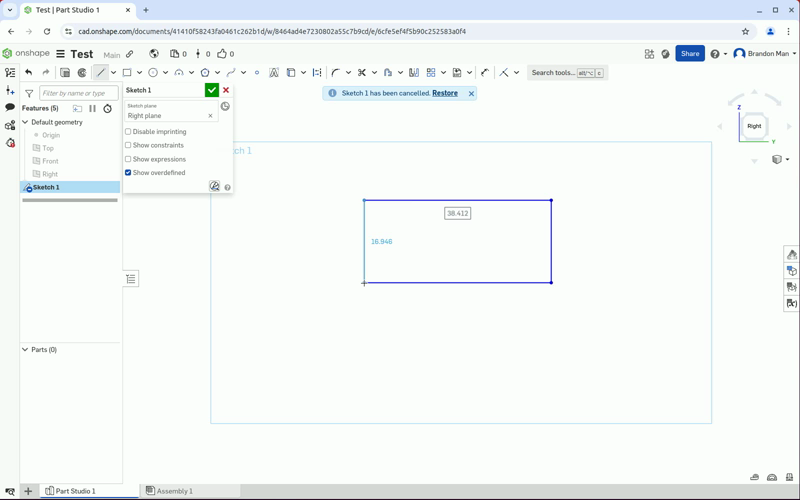
key(esc)
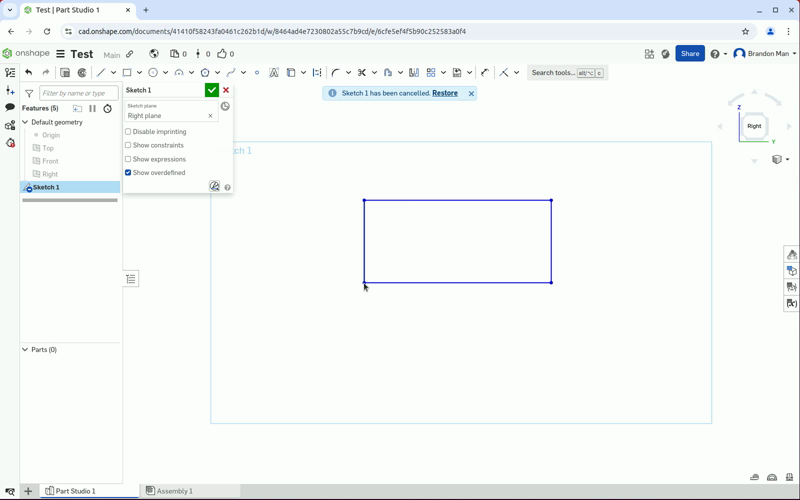
mouse_move(486, 227)
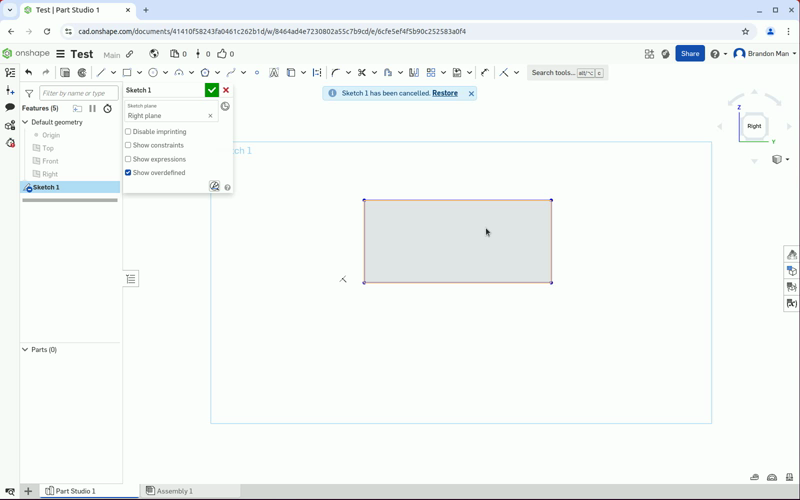
click(486, 227)
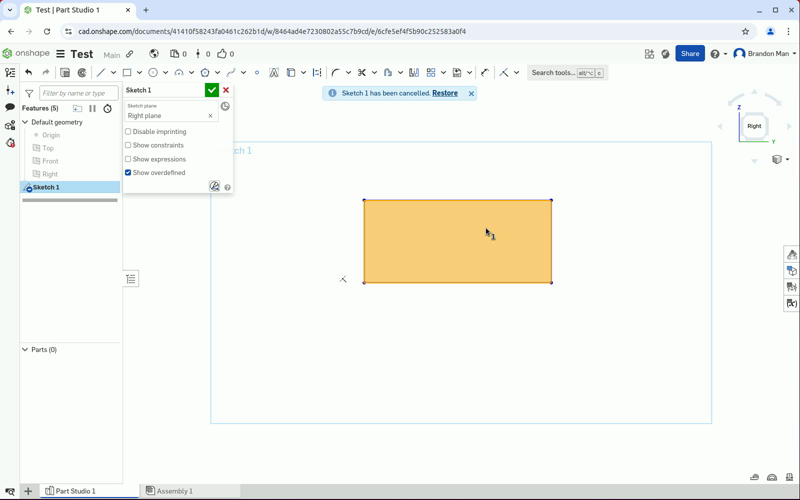
mouse_move(73, 352)
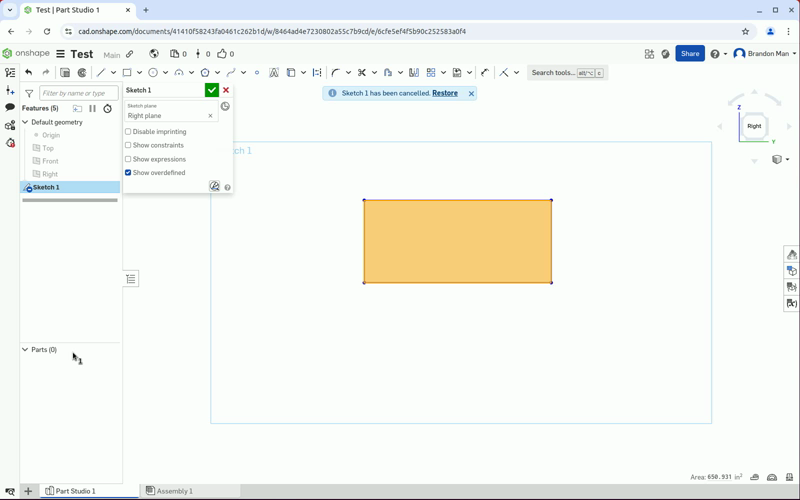
key(shift+y)
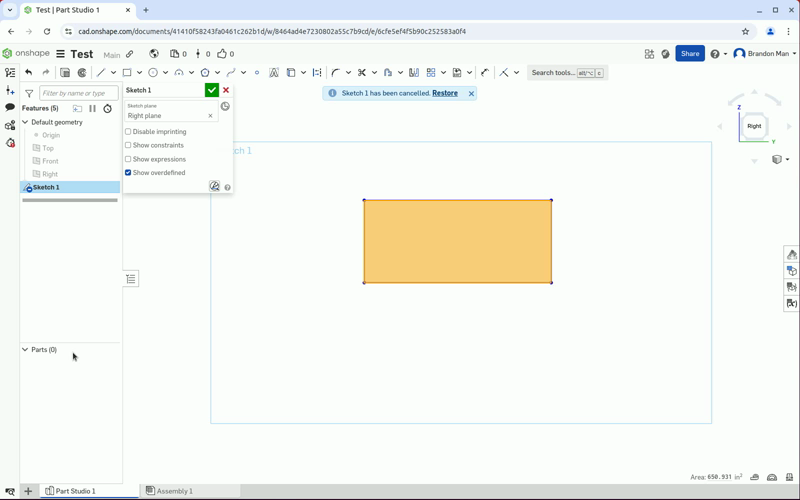
key(shift+e)
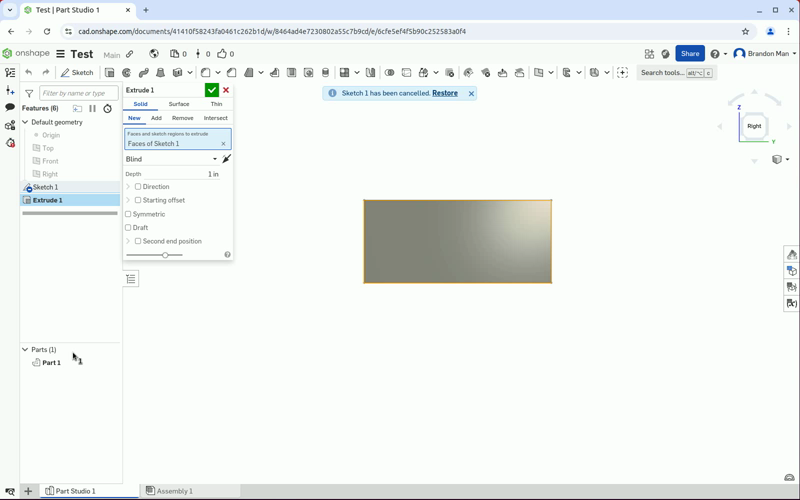
mouse_move(143, 106)
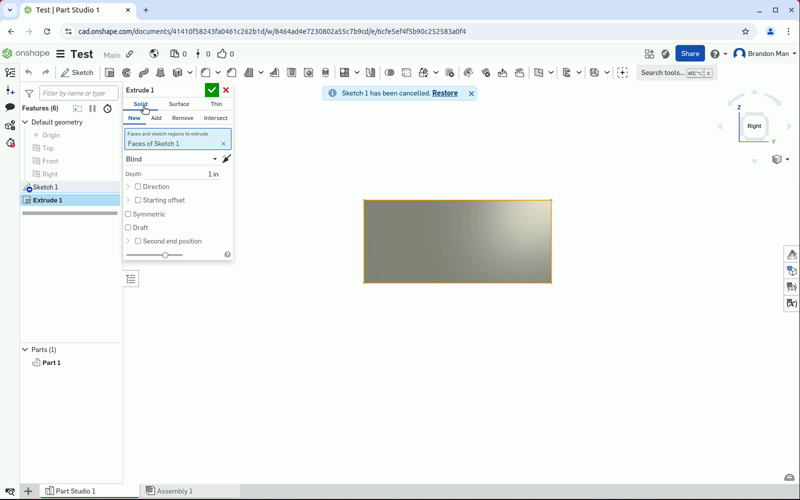
click(143, 106)
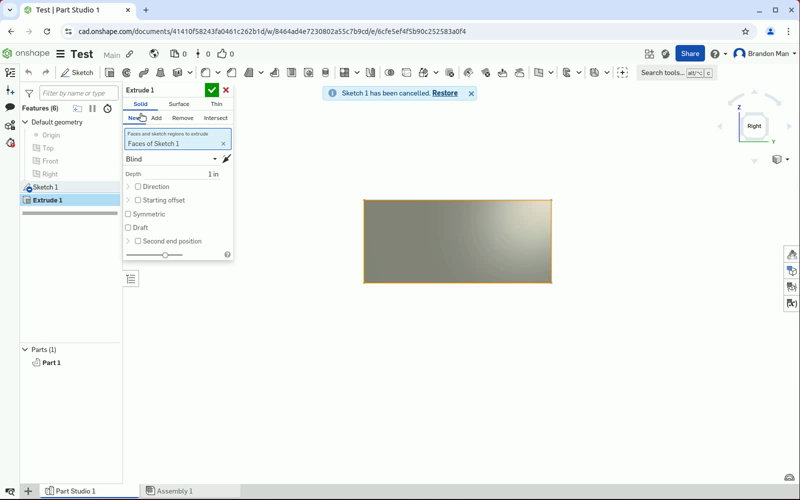
mouse_move(137, 120)
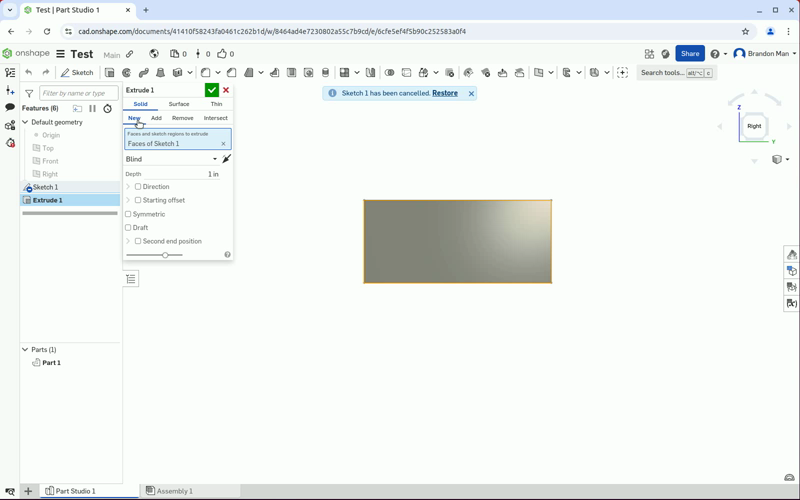
click(137, 120)
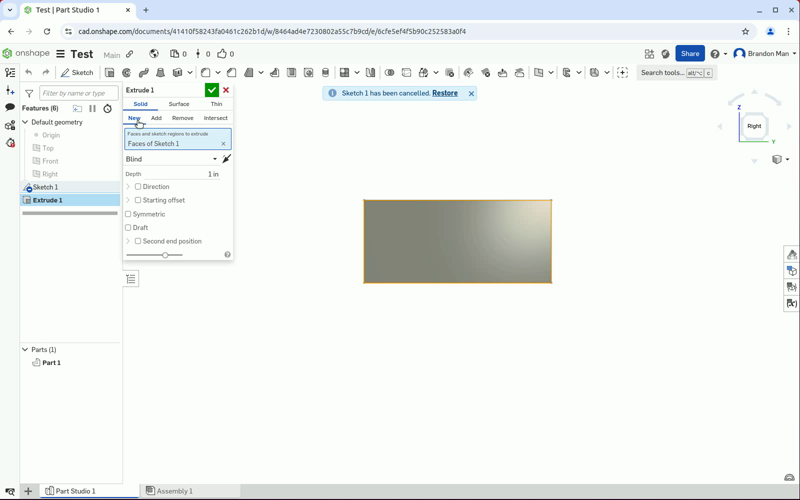
key(tab, 4)
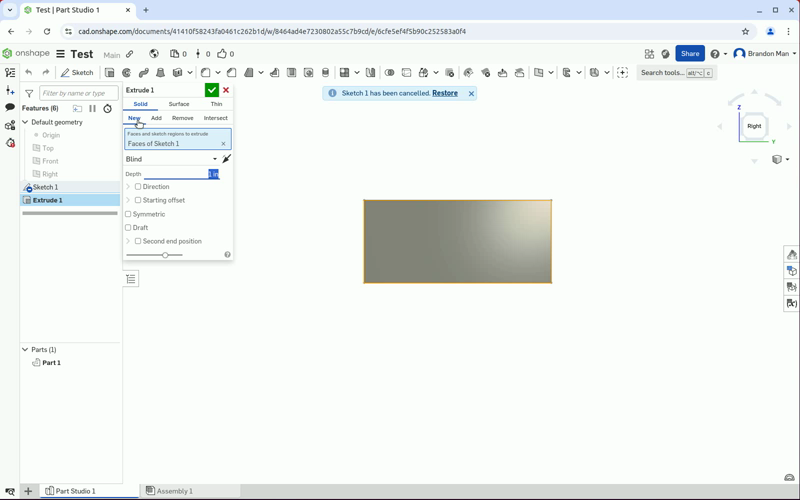
text(46.216)
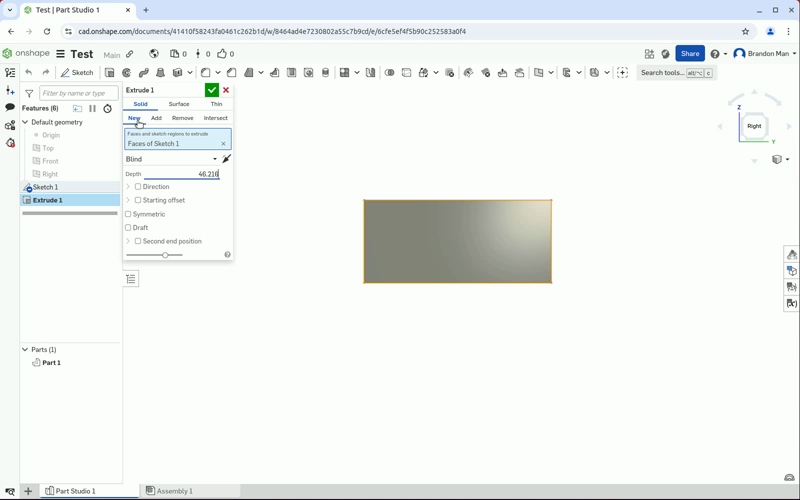
key(tab, 3)
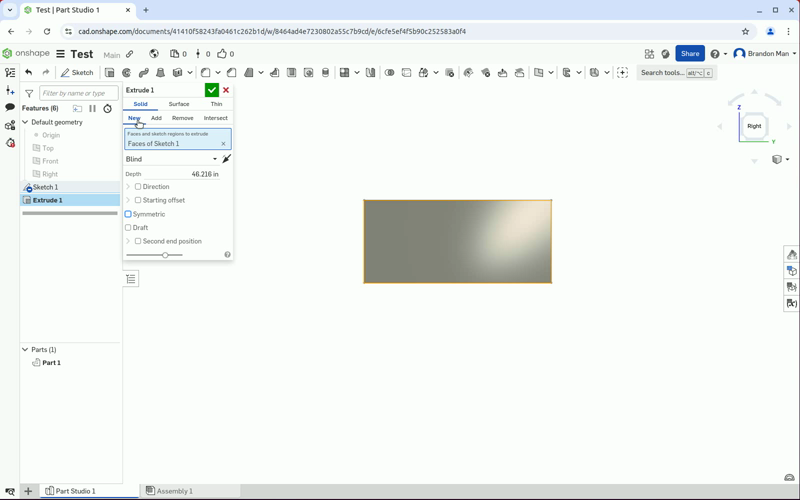
key(space)
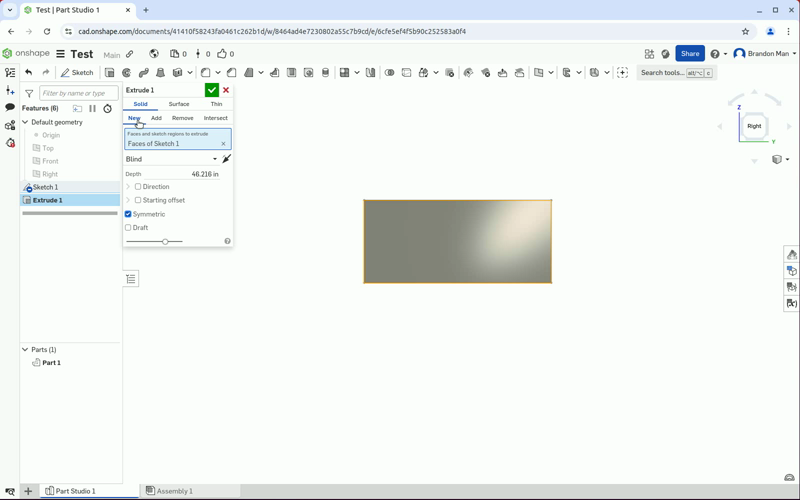
key(enter)
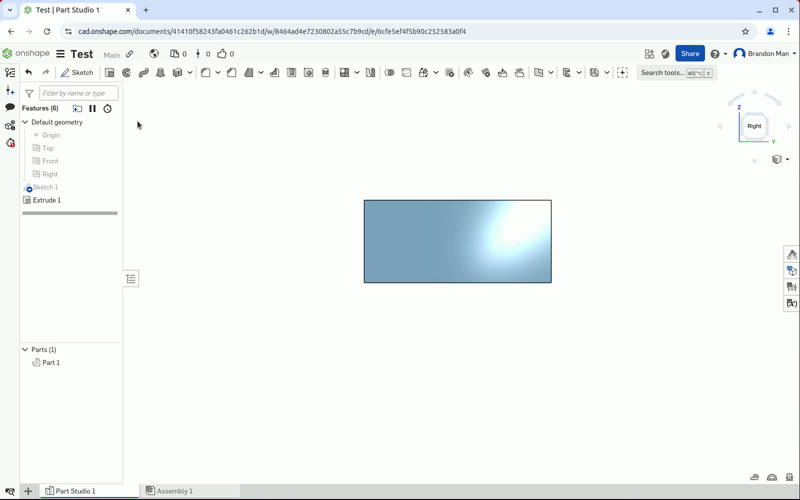
key(shift+h)
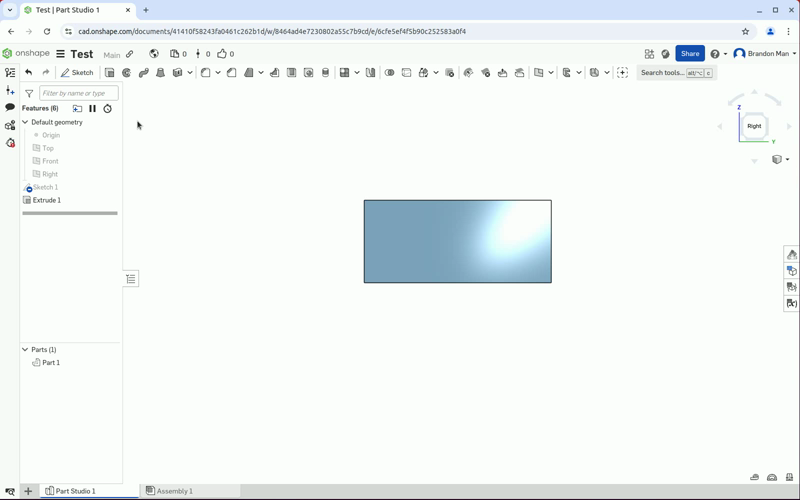
key(shift+h)
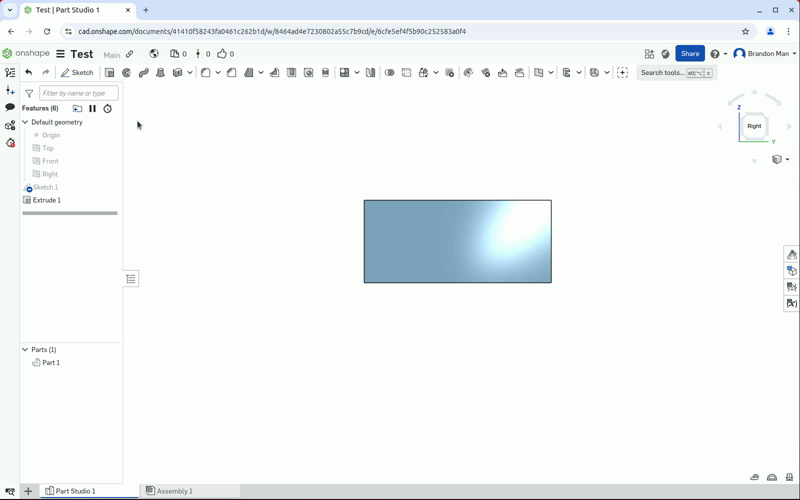
mouse_move(73, 189)
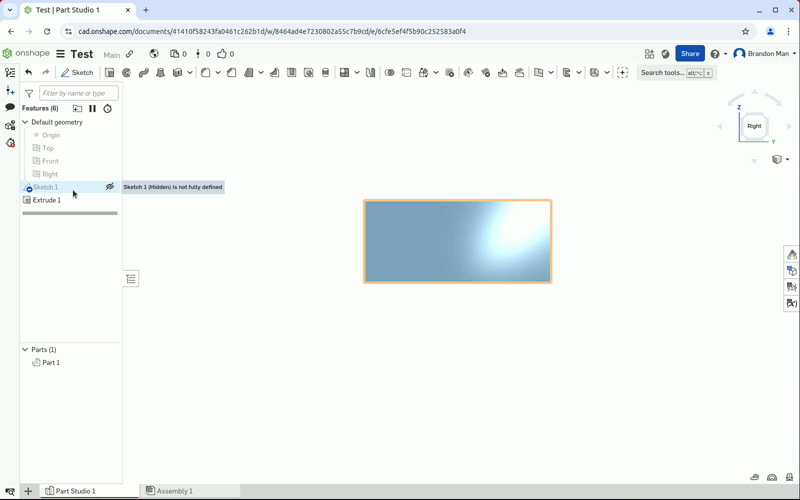
click(73, 189)
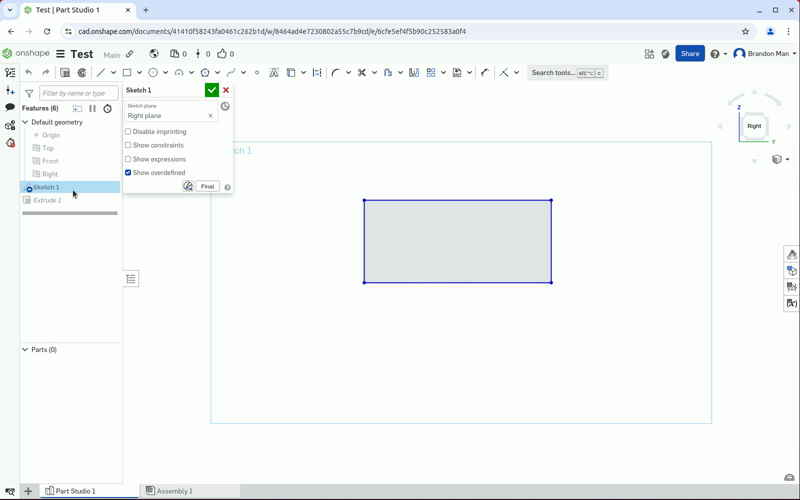
mouse_move(229, 92)
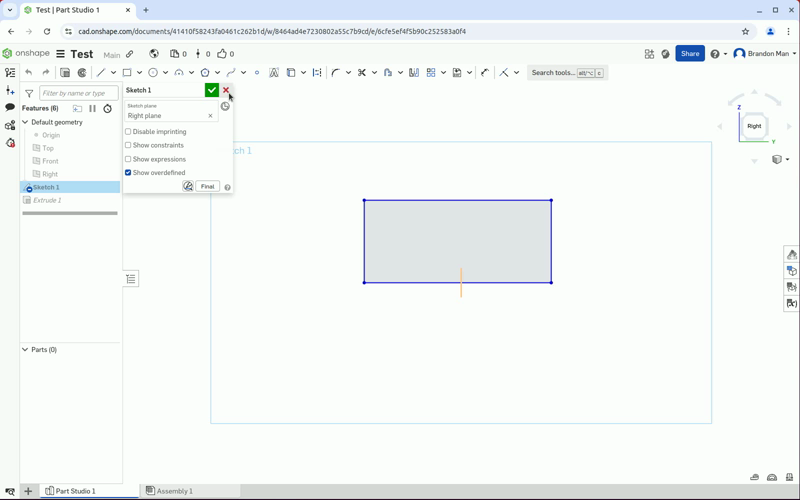
click(229, 92)
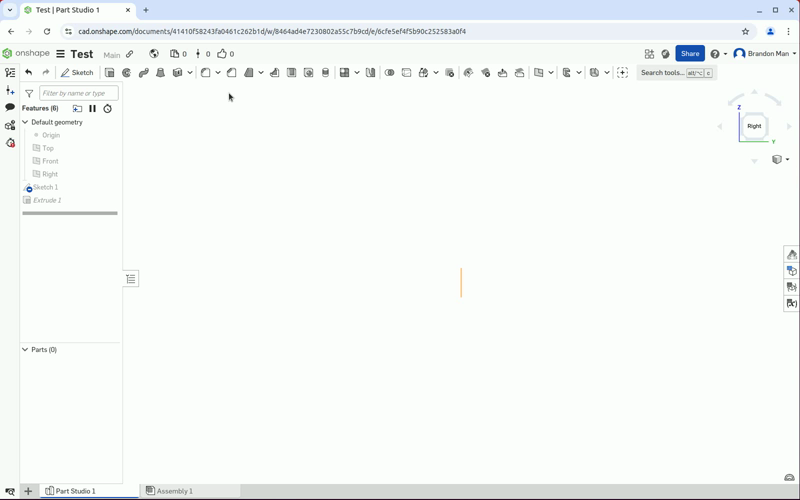
mouse_move(73, 352)
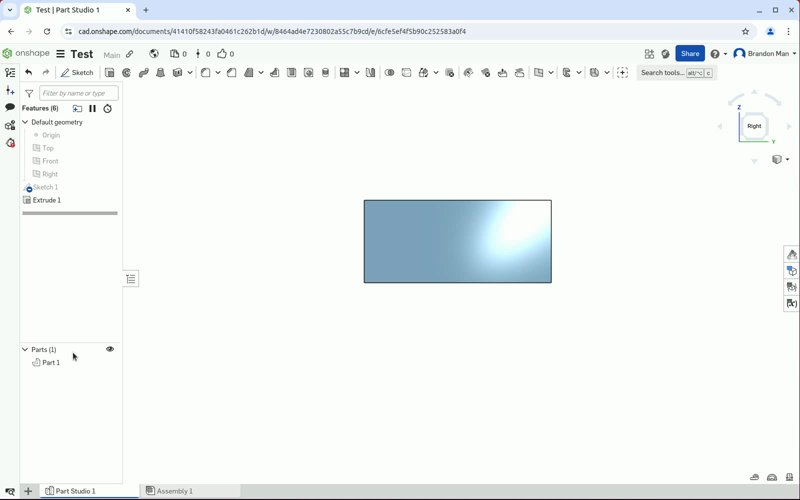
key(y)
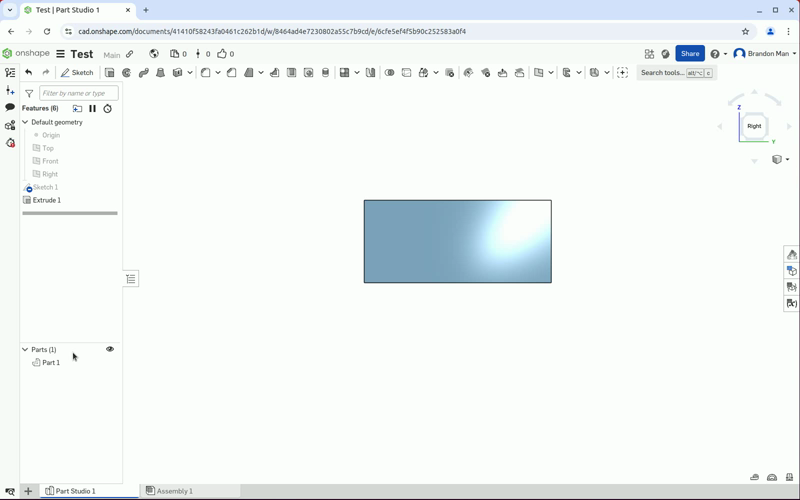
key(shift+p)
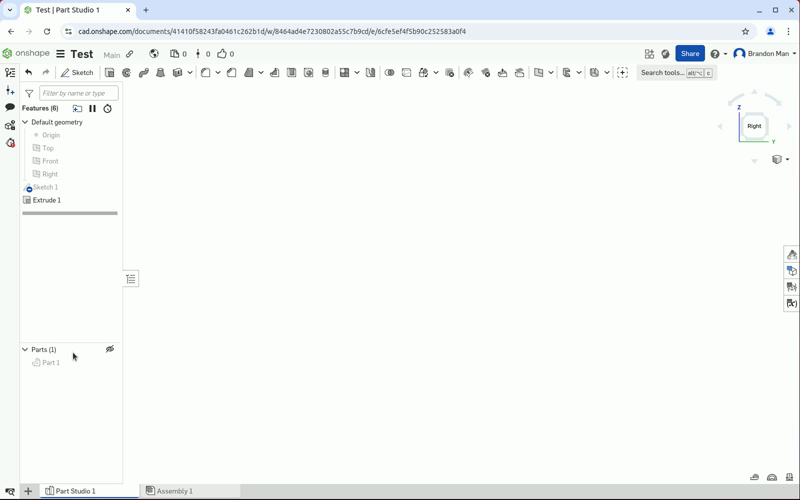
key(space)
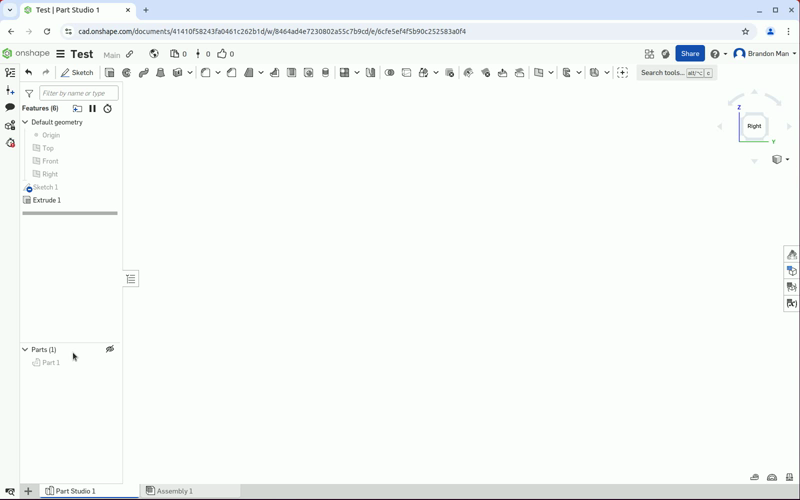
key_down(shift)
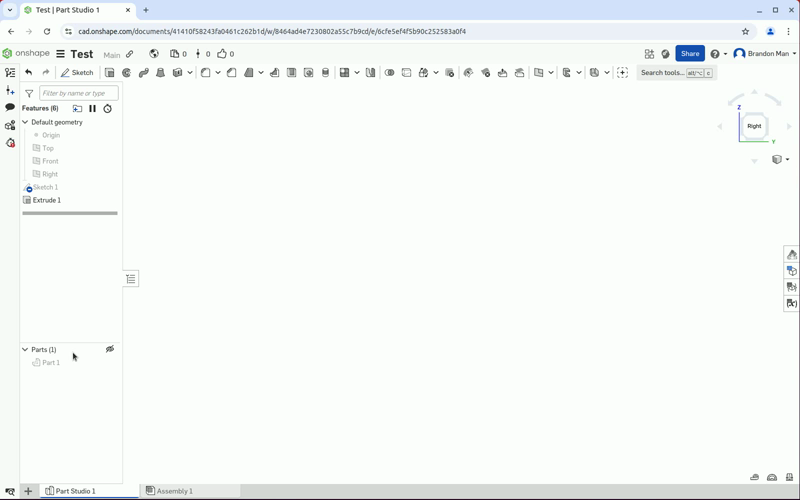
key(right)
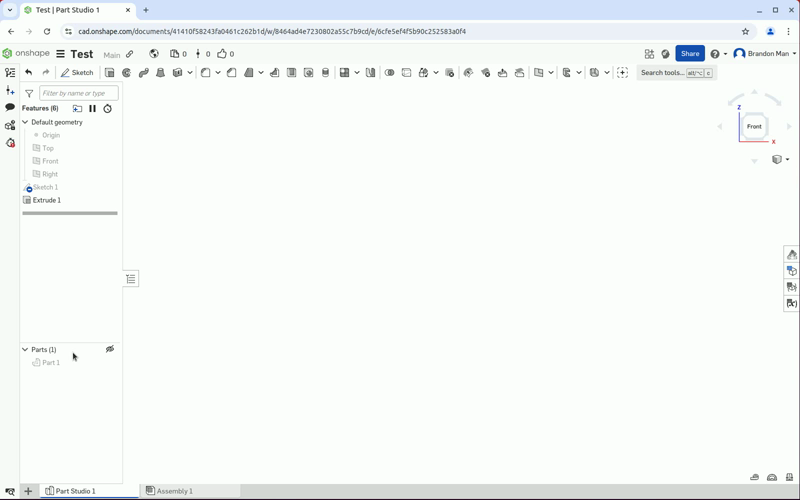
key_up(shift)
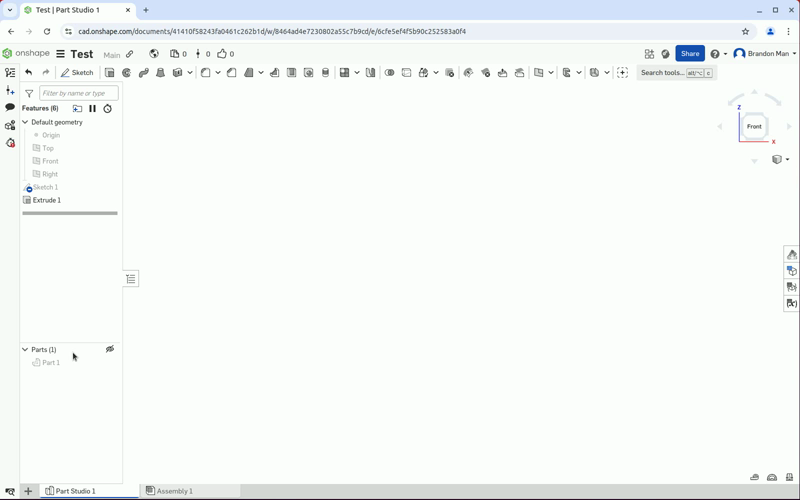
mouse_move(73, 352)
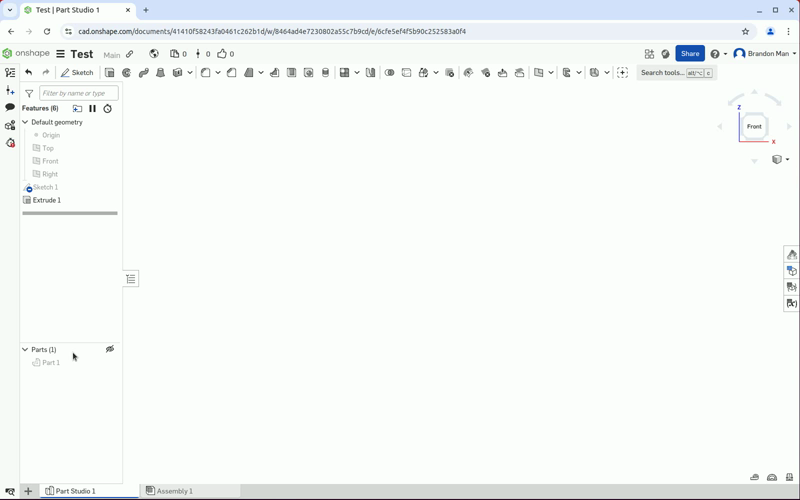
key(shift+y)
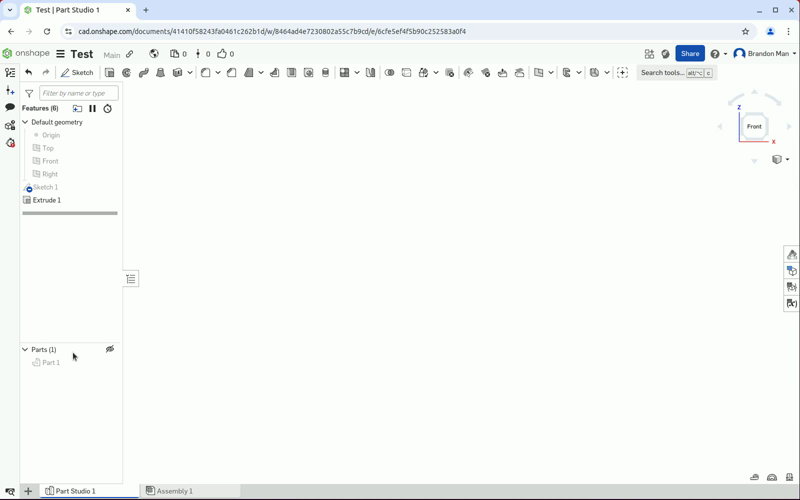
key(shift+s)
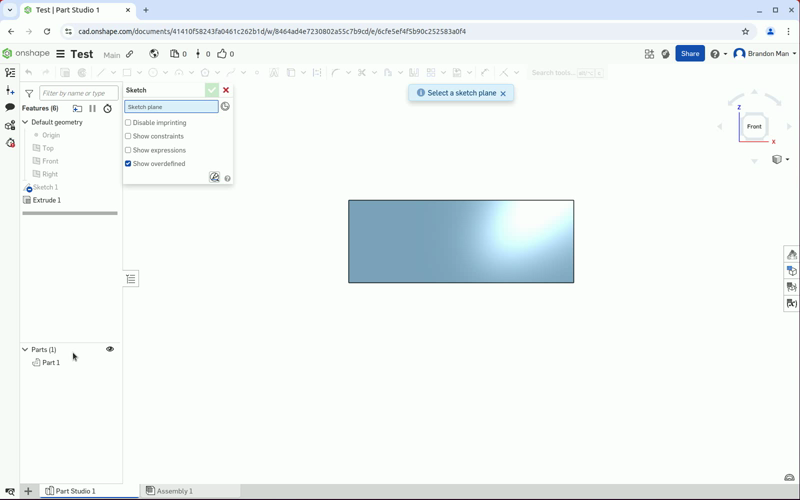
mouse_move(73, 163)
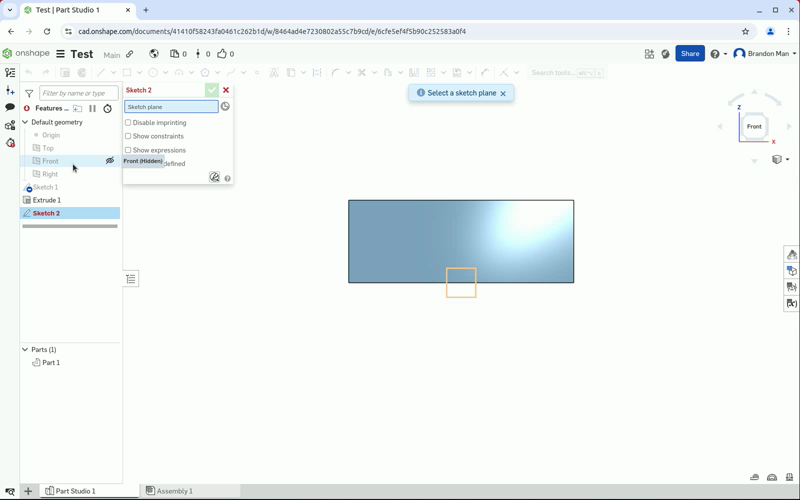
click(73, 163)
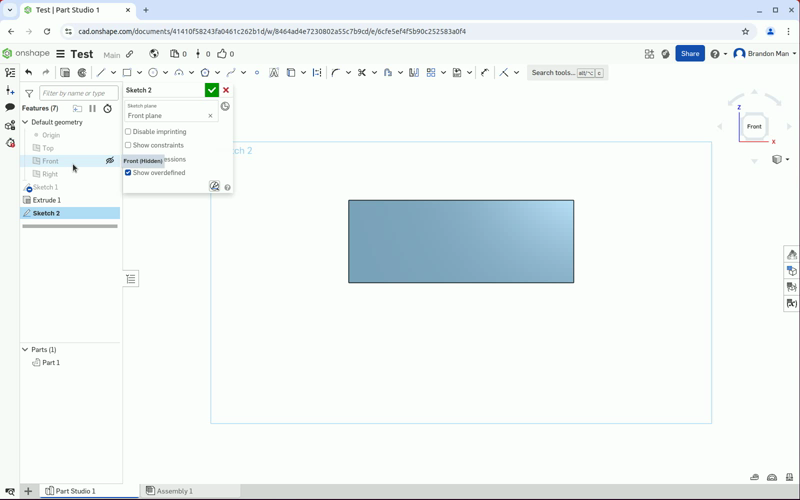
mouse_move(73, 352)
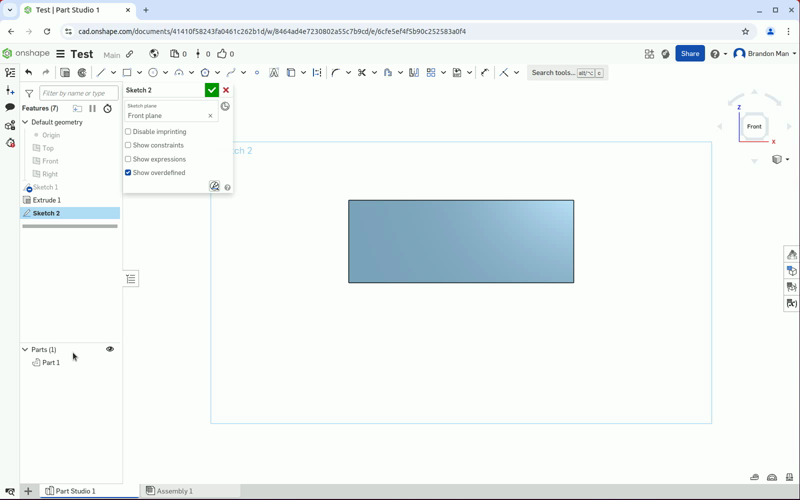
key(y)
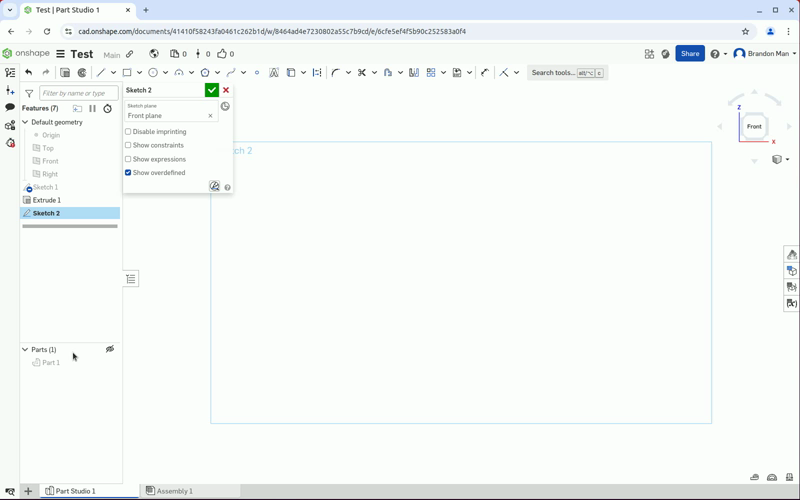
key(c)
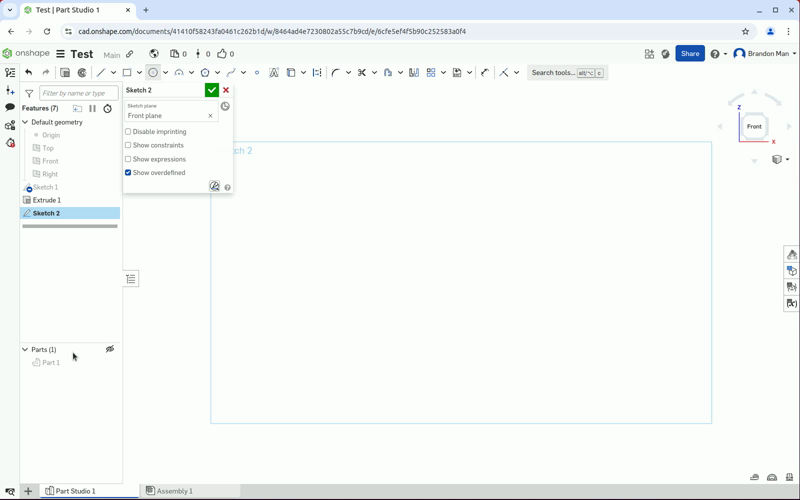
key_down(shift)
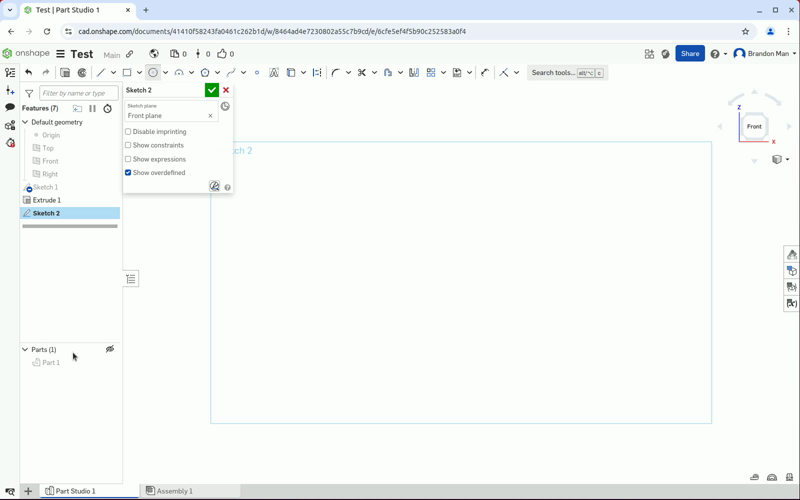
mouse_move(505, 260)
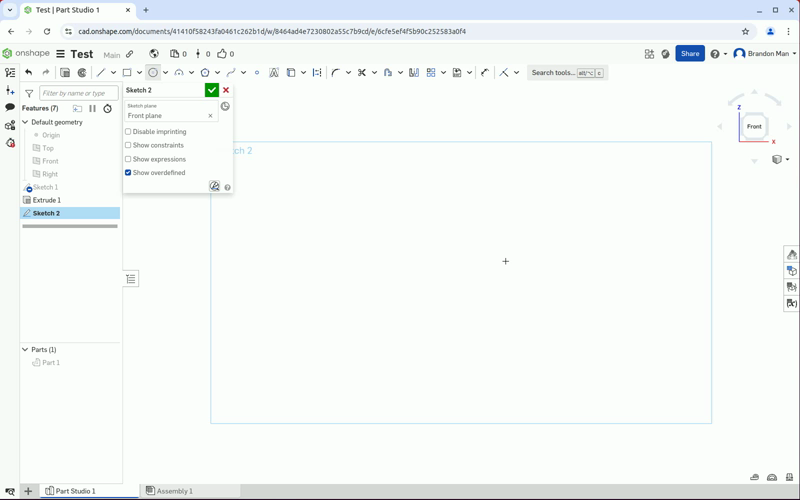
click(505, 260)
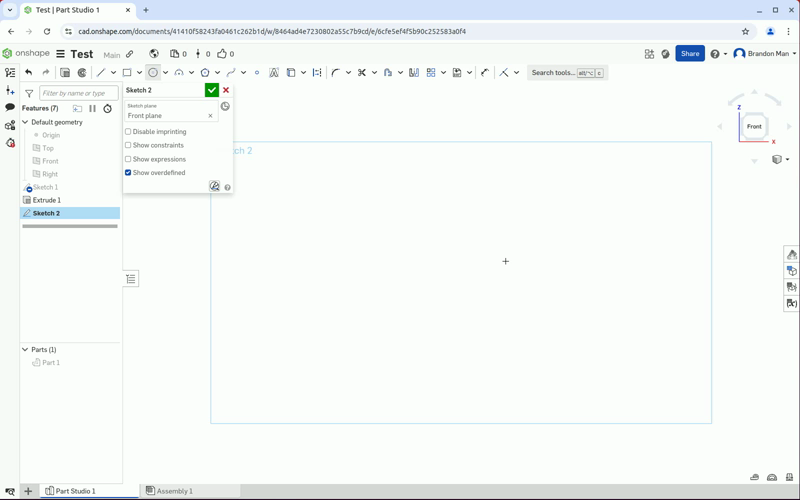
key_up(shift)
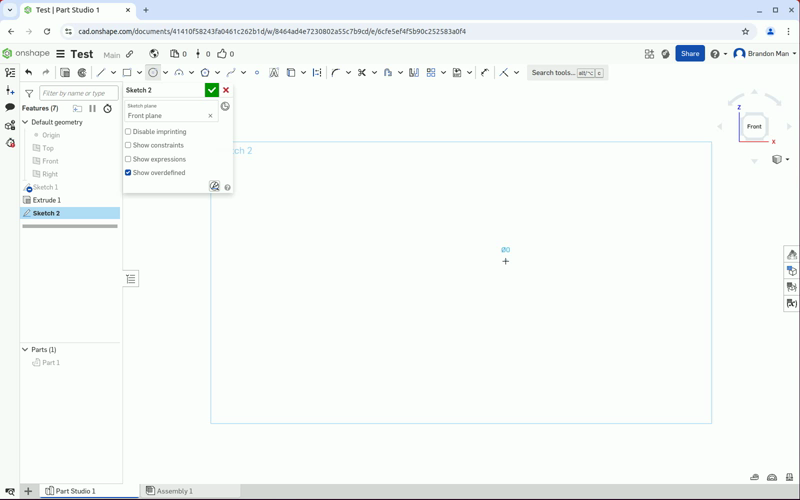
mouse_move(525, 260)
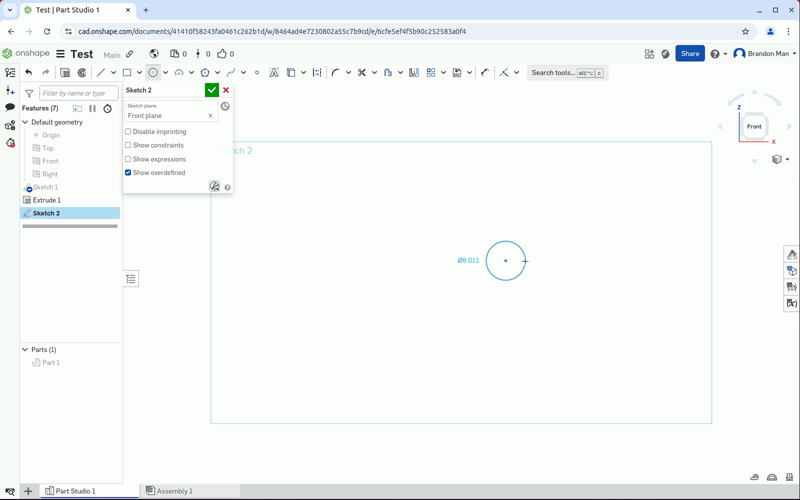
click(525, 260)
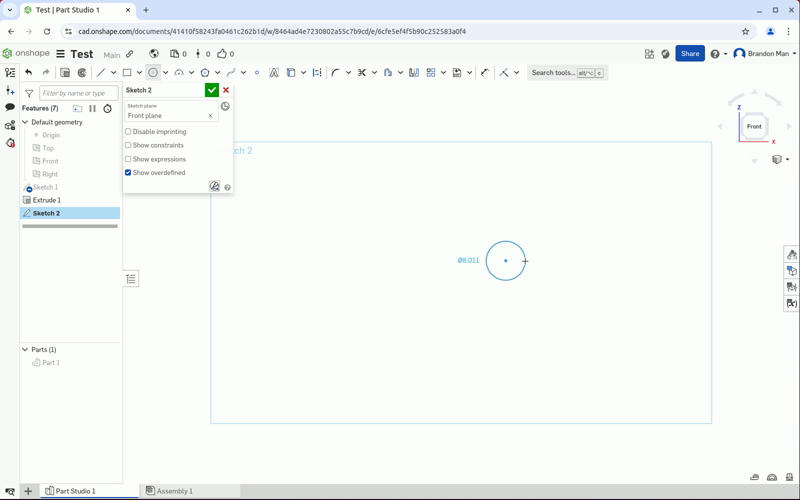
key(esc)
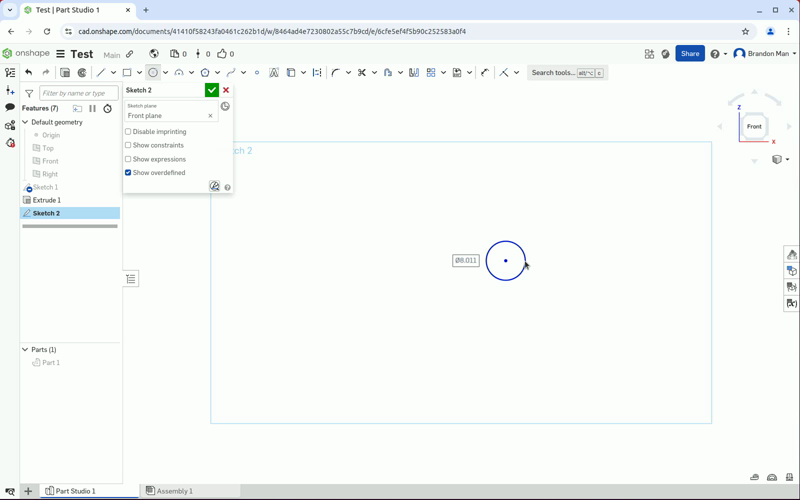
mouse_move(500, 267)
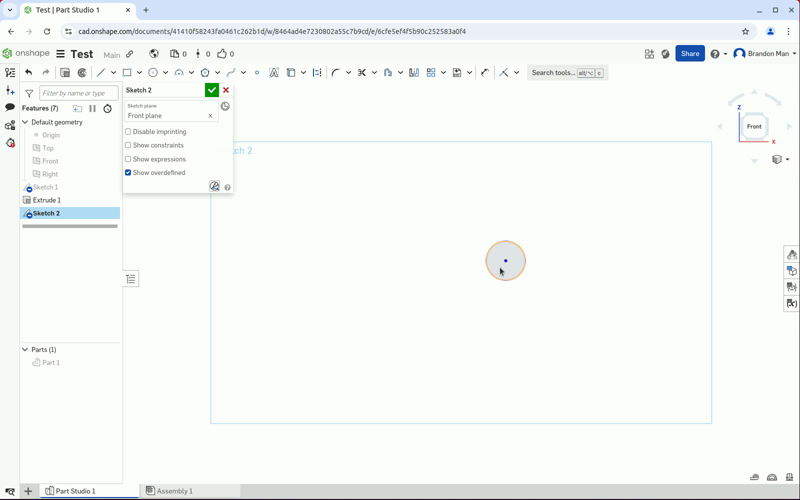
scroll(6)
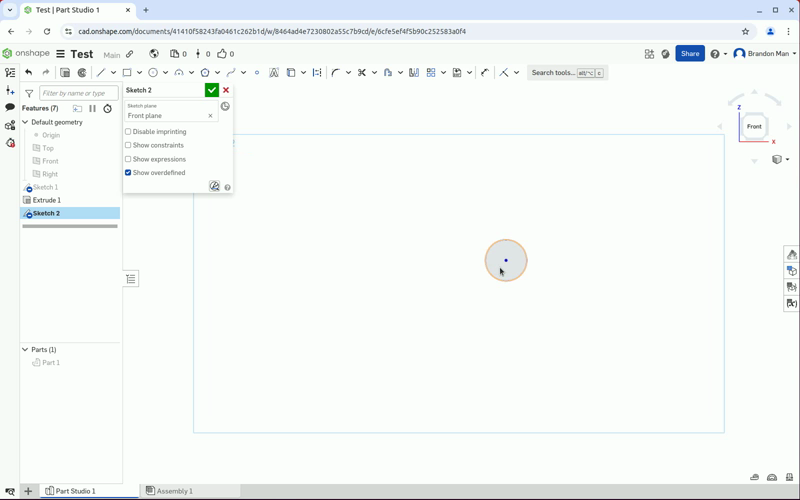
scroll(6)
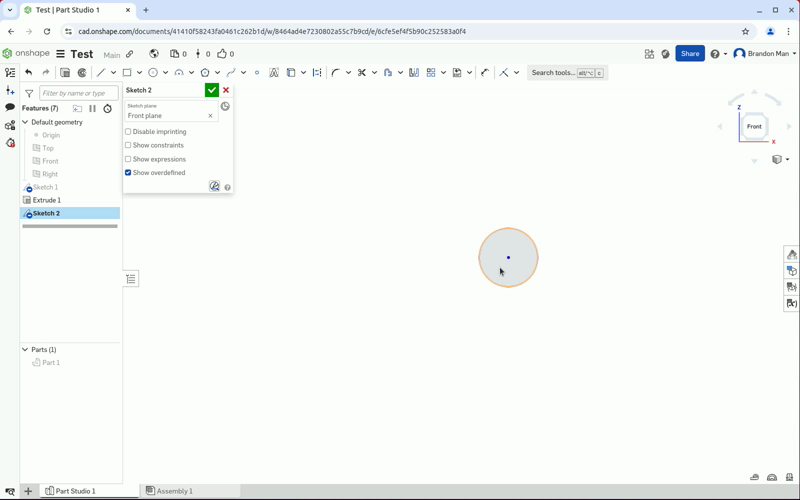
scroll(6)
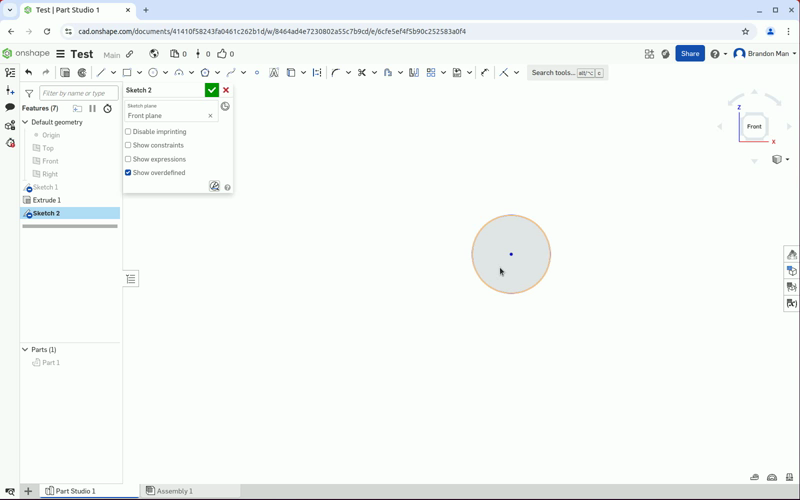
scroll(6)
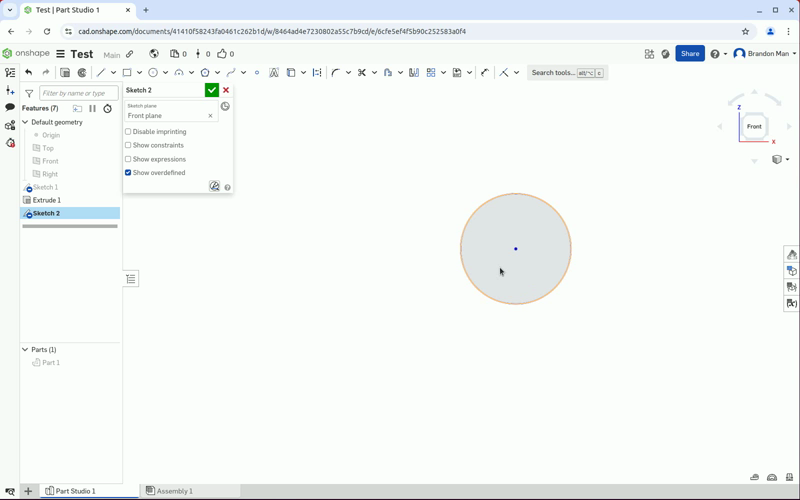
scroll(6)
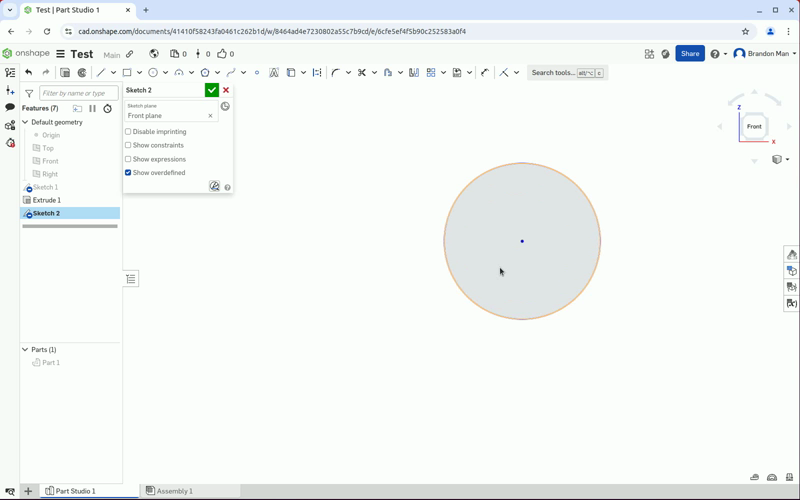
scroll(6)
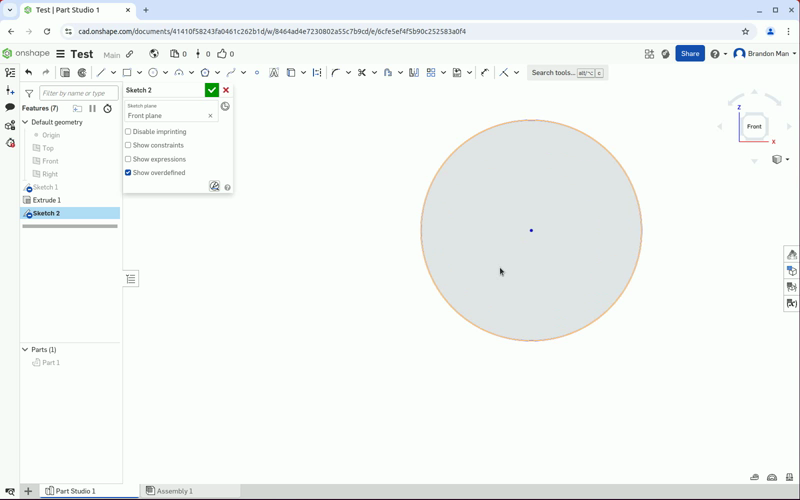
scroll(6)
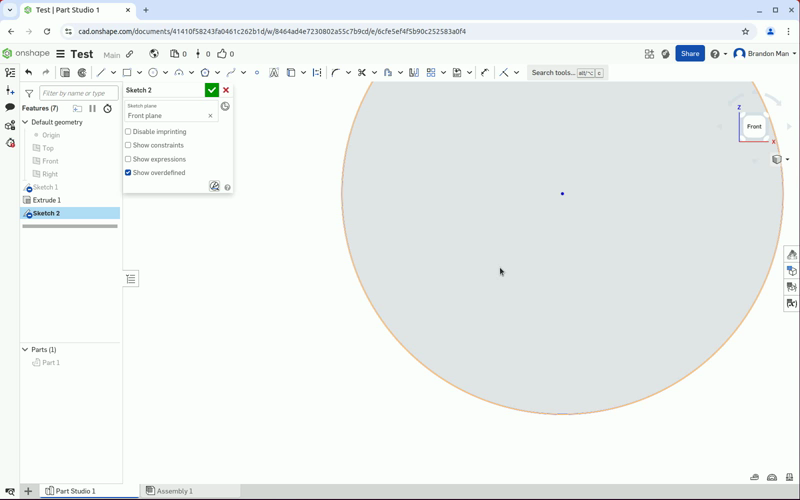
click(500, 267)
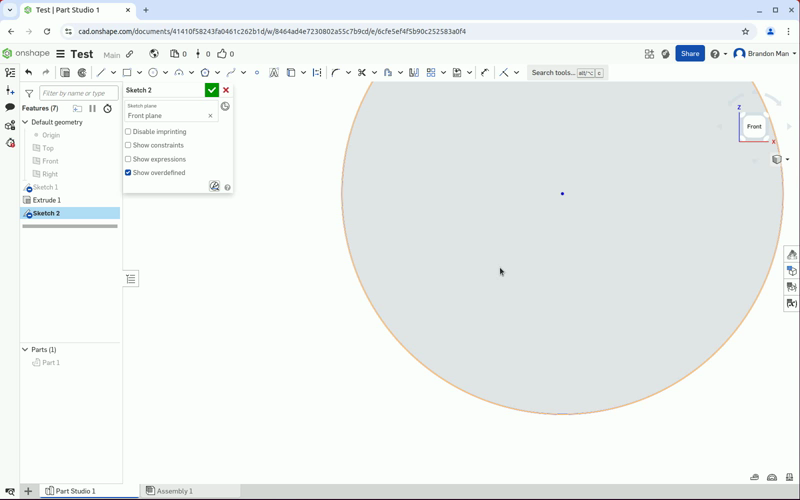
scroll(-6)
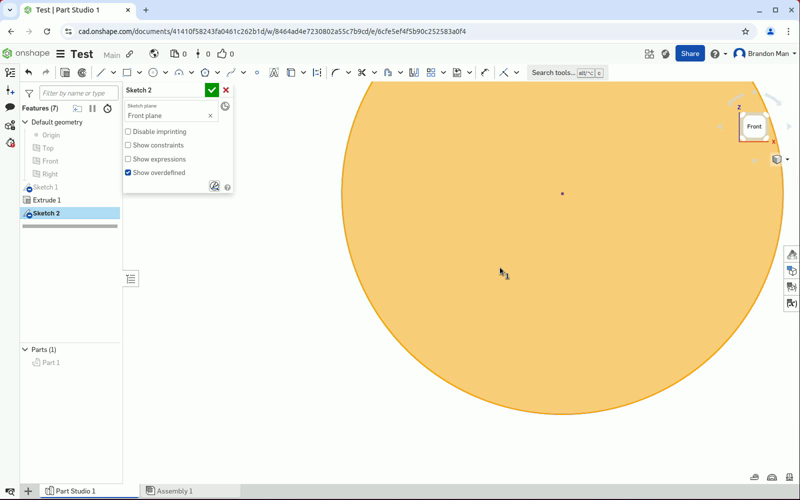
scroll(-6)
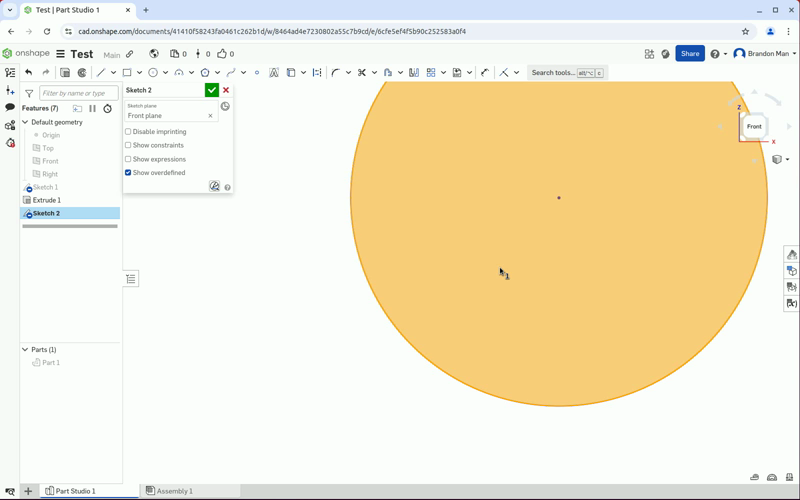
scroll(-6)
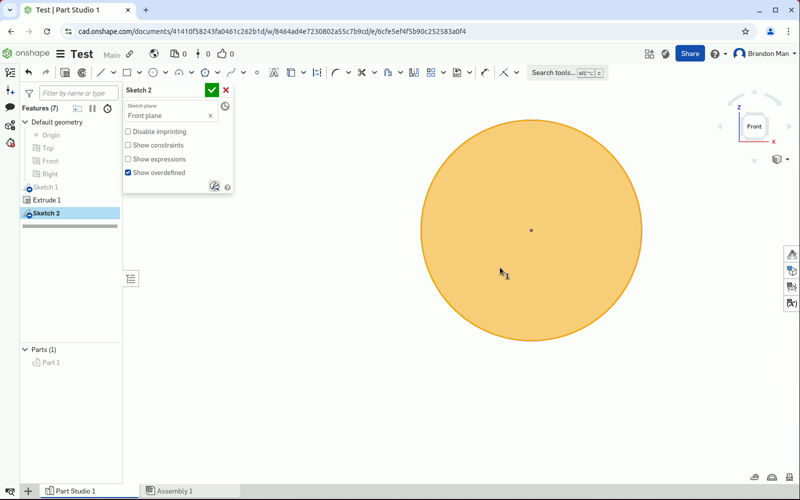
scroll(-6)
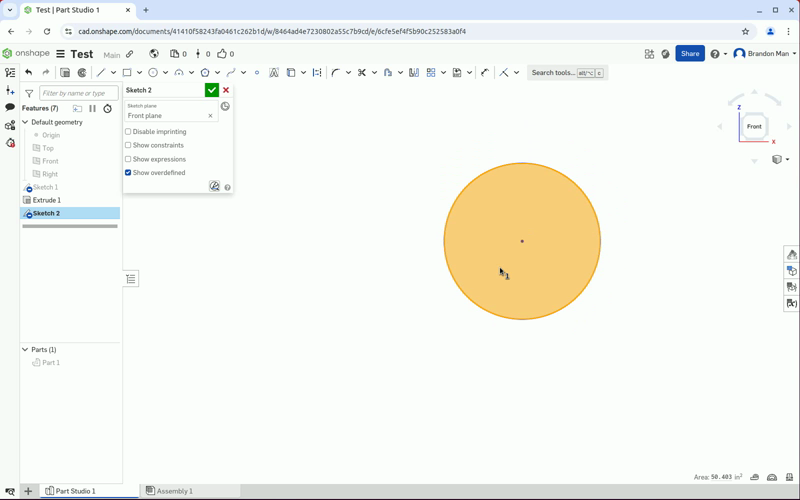
scroll(-6)
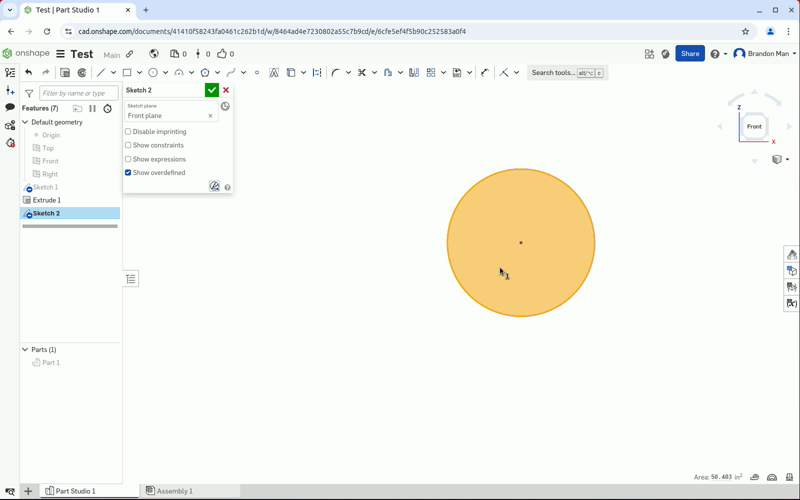
scroll(-6)
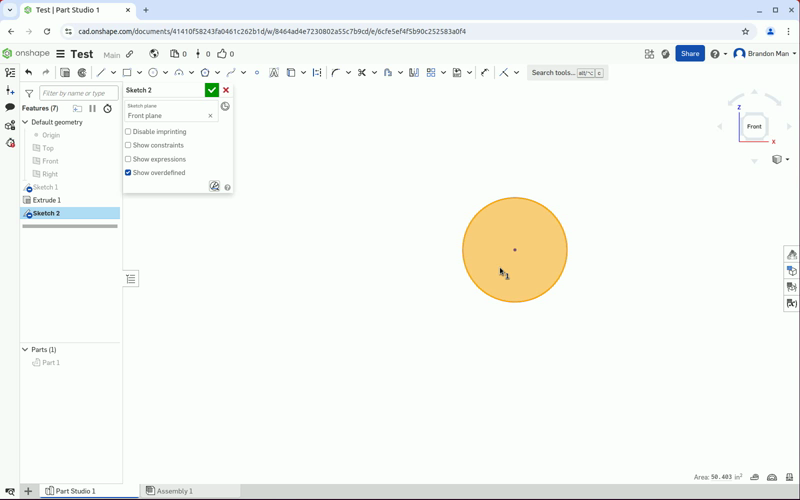
scroll(-6)
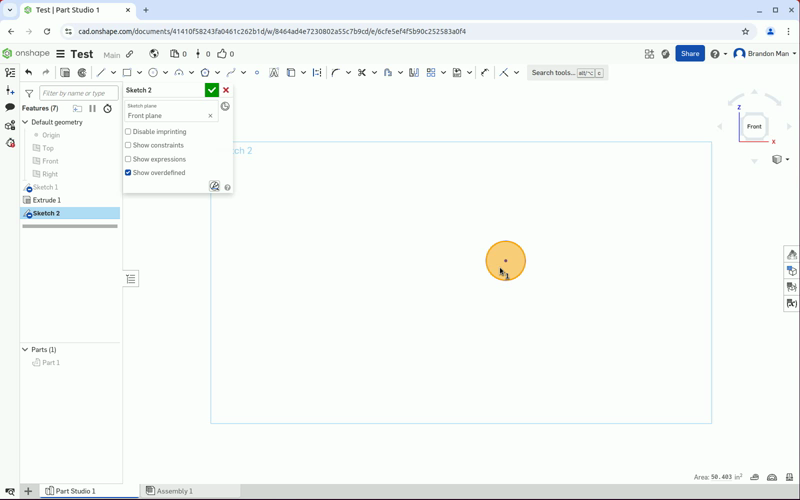
mouse_move(73, 352)
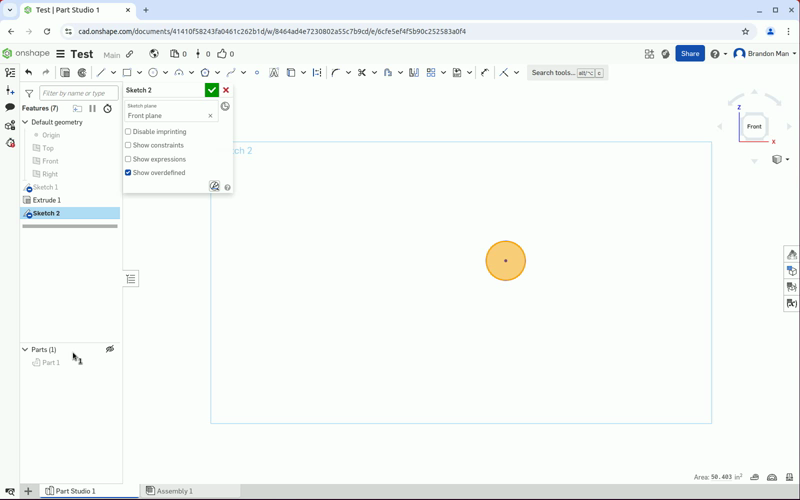
key(shift+y)
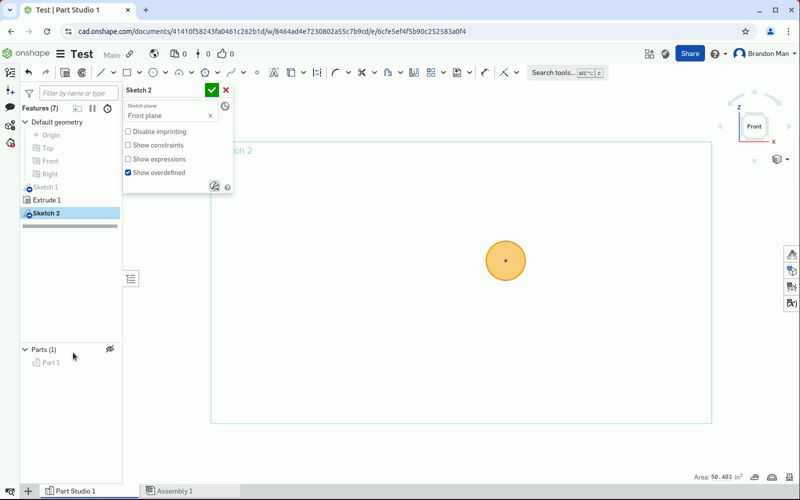
key(shift+e)
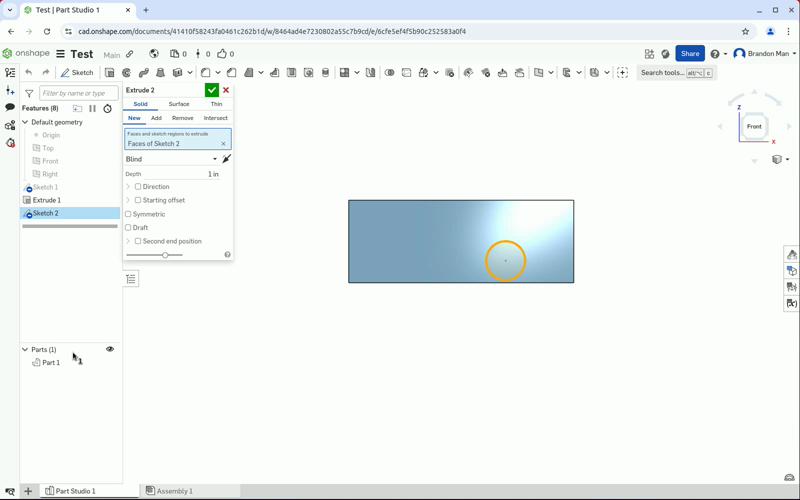
mouse_move(143, 106)
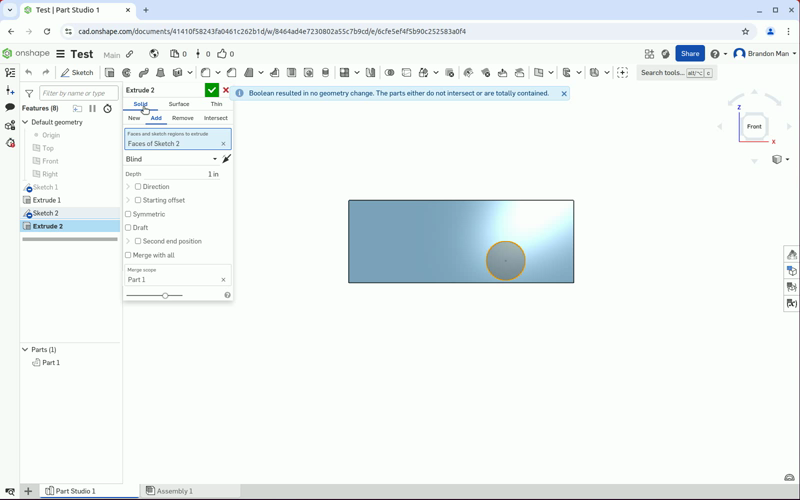
click(143, 106)
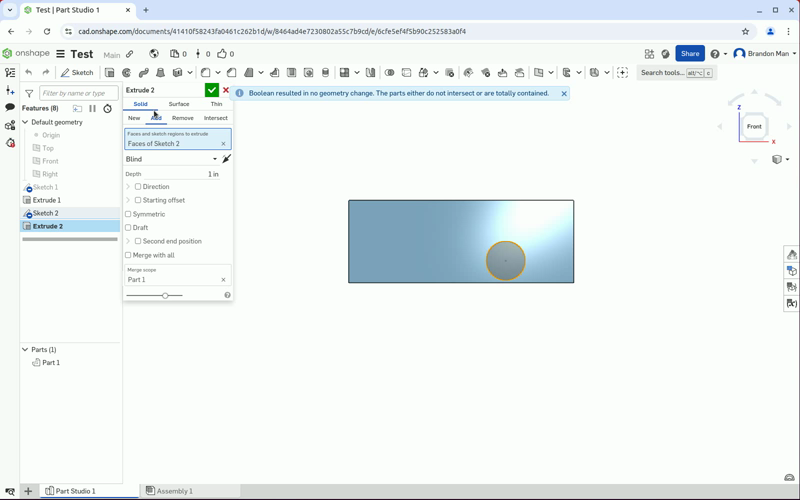
mouse_move(186, 120)
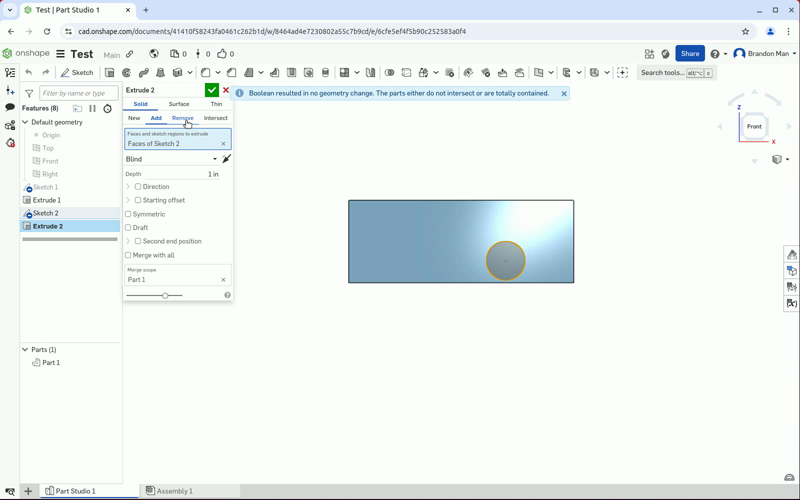
click(186, 120)
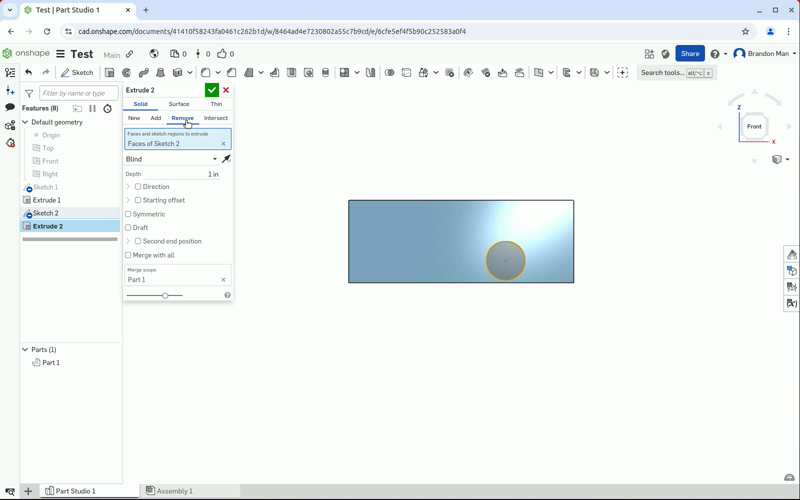
key(tab, 4)
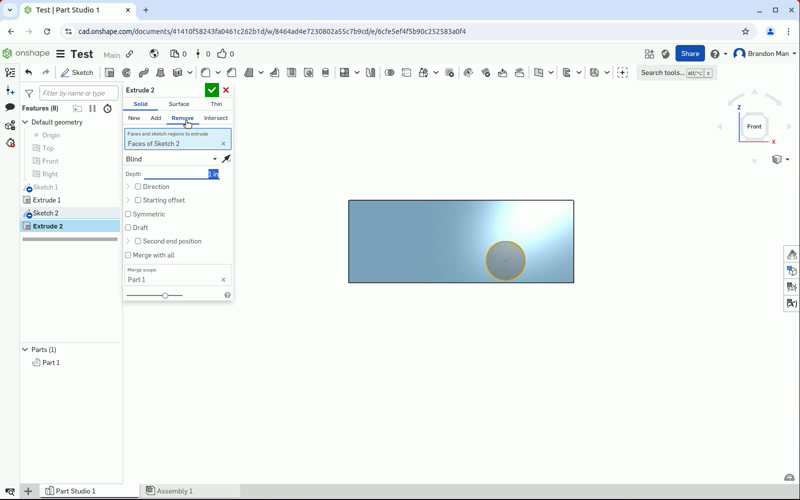
text(-30.57)
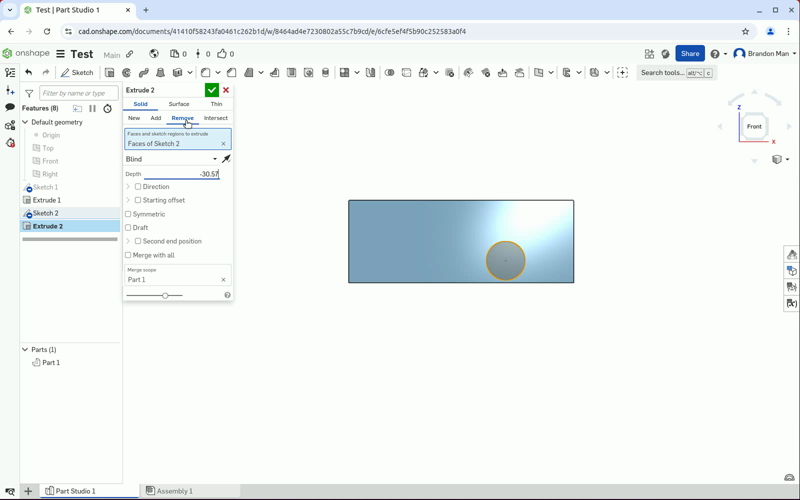
key(tab, 3)
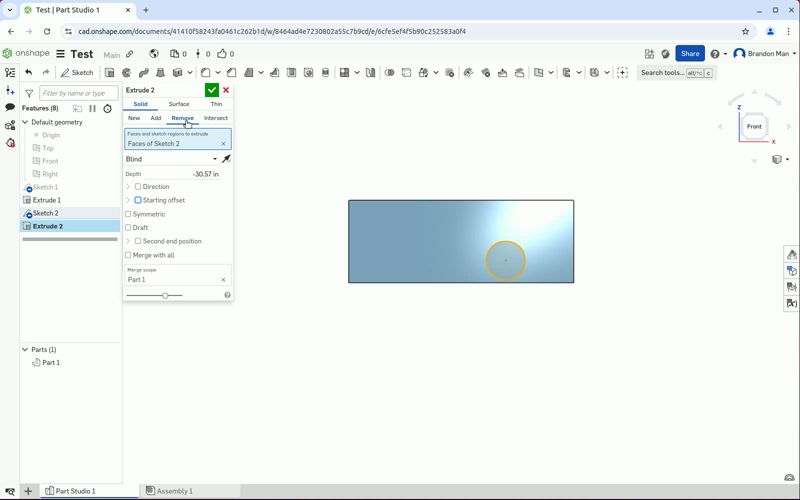
key(tab, 2)
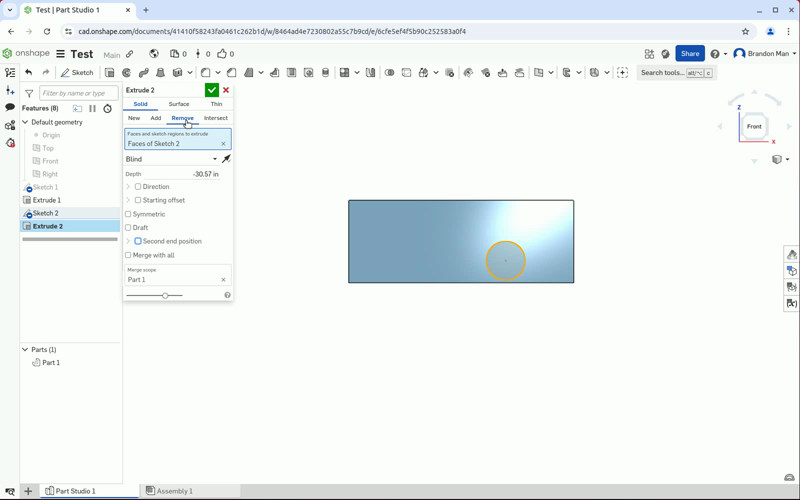
key(space)
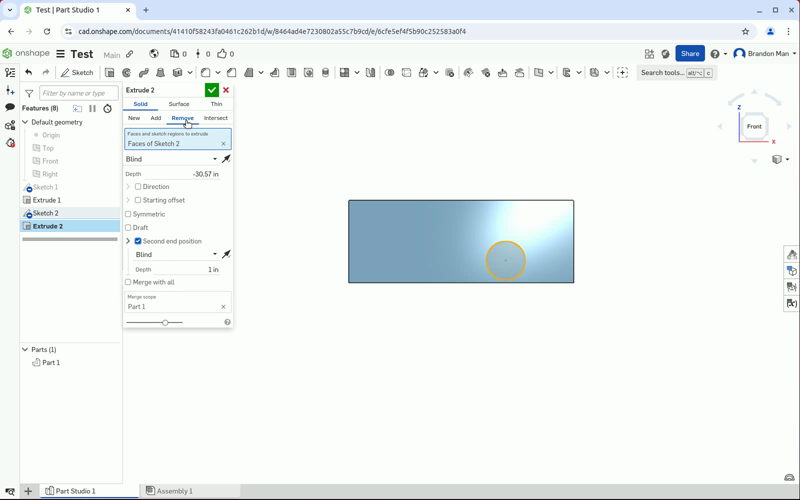
key(tab, 3)
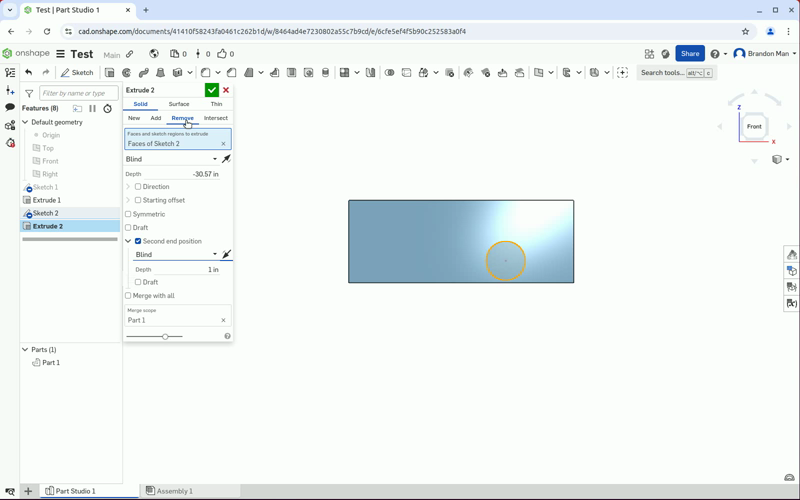
text(18.775)
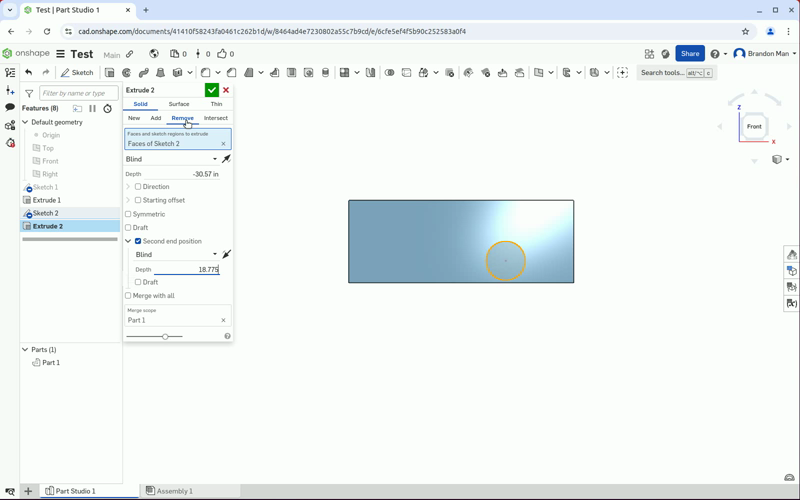
key(tab, 2)
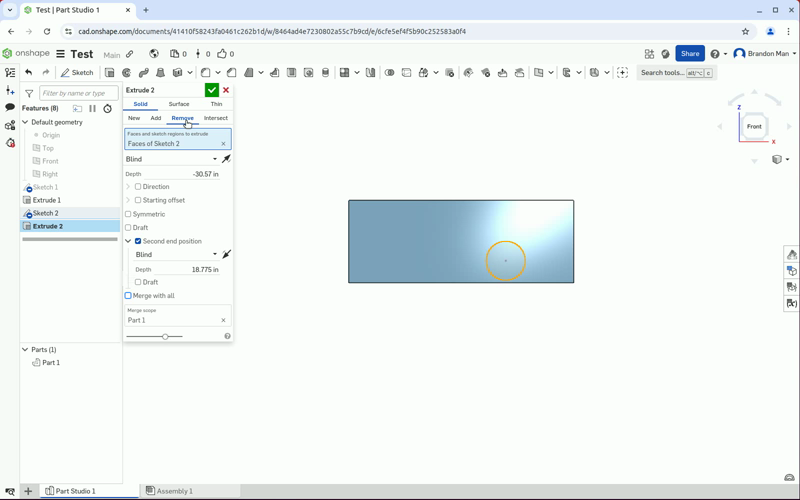
key(space)
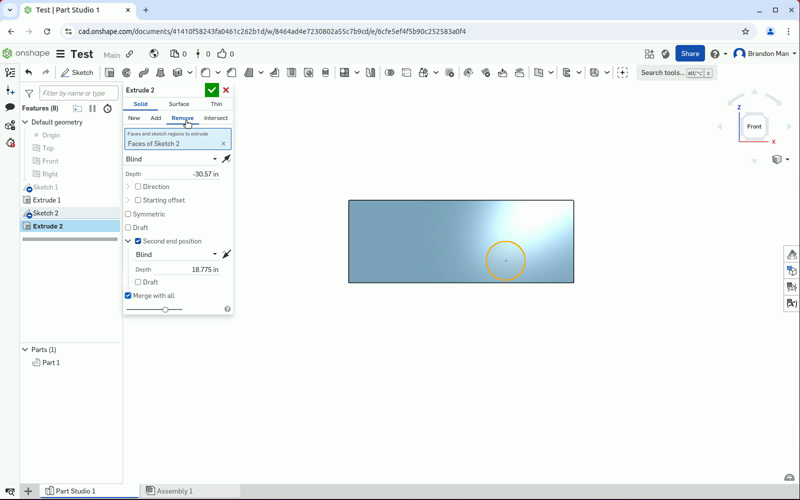
key(enter)
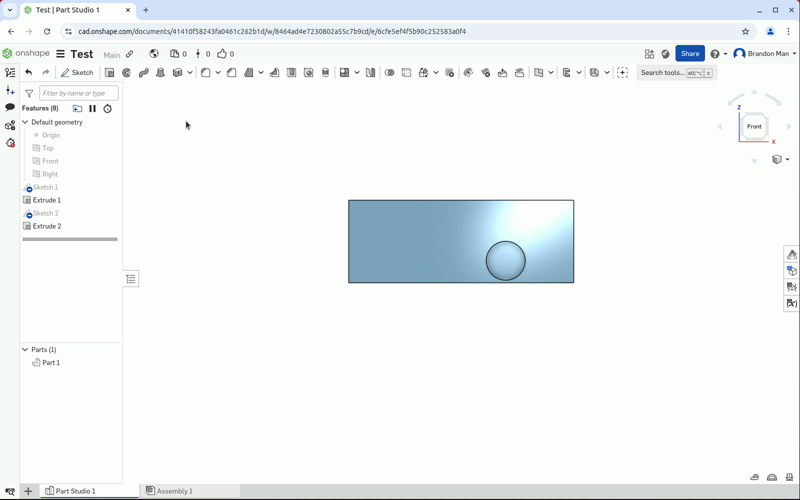
key(shift+h)
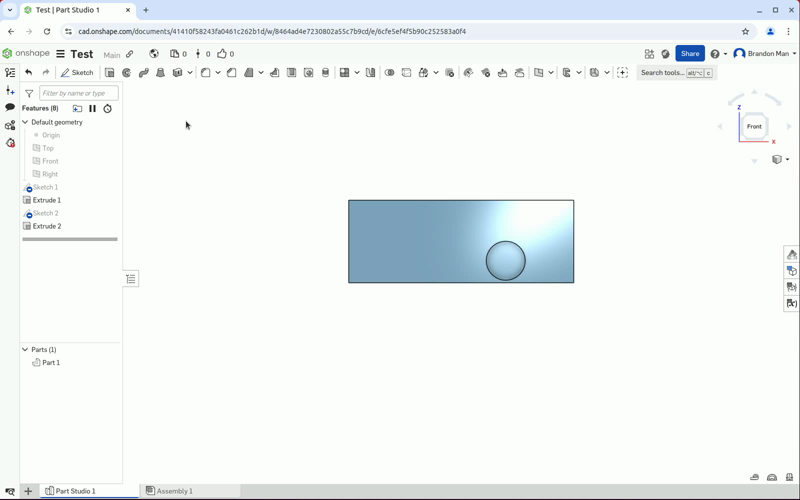
key(shift+h)
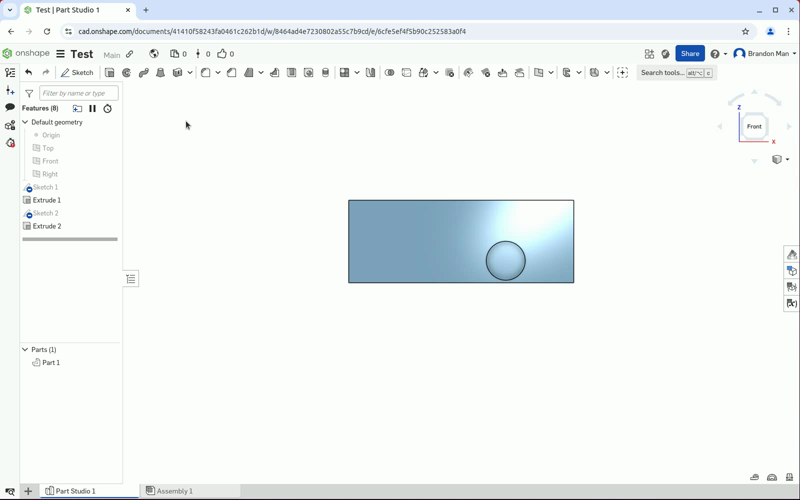
key(shift+7)
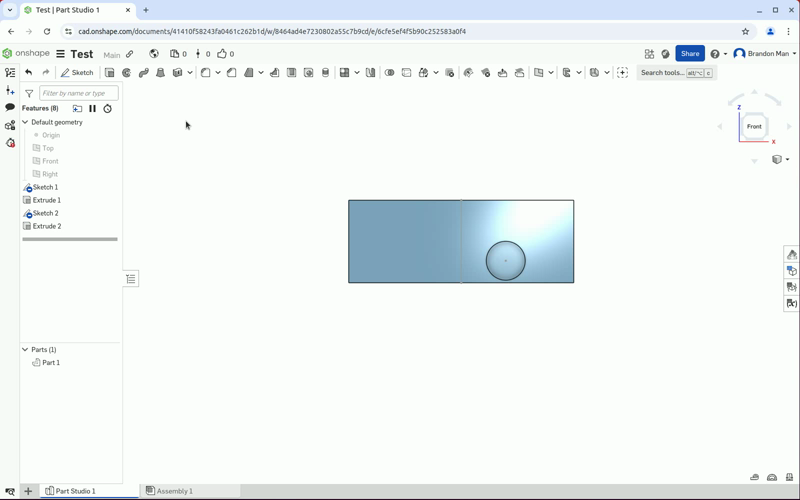
key(left, 2)
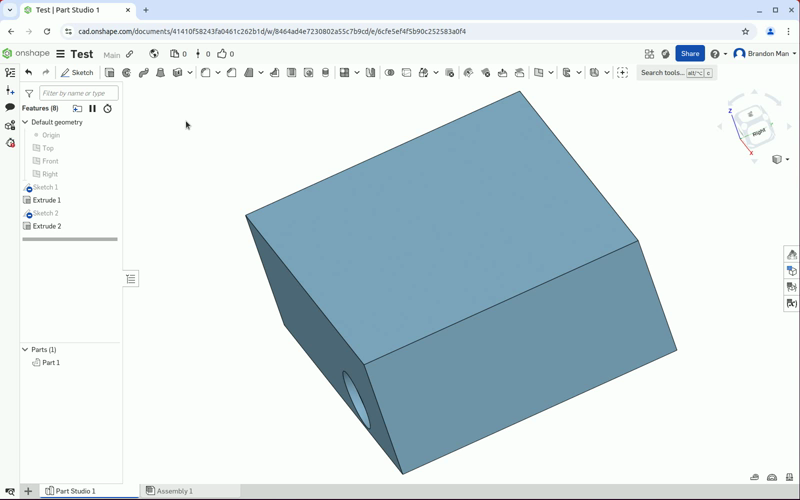
key(down, 2)
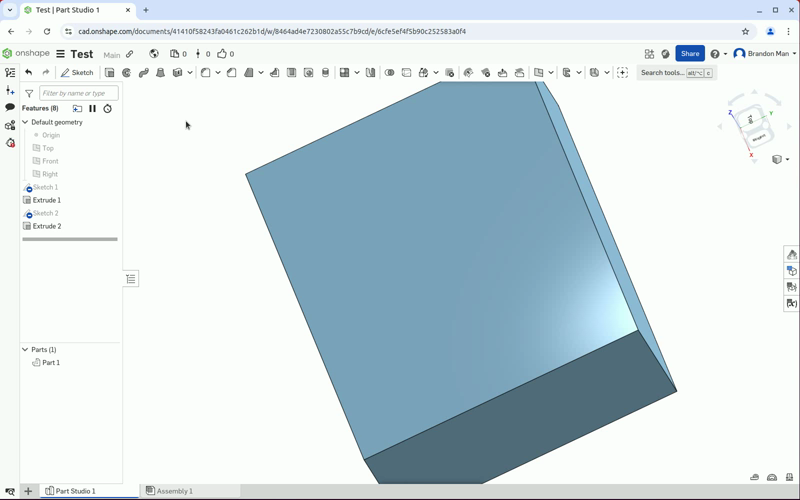
key(up, 2)
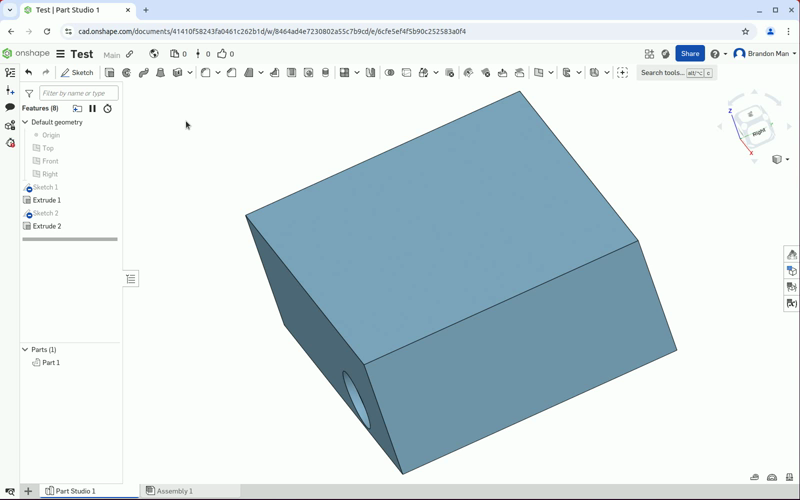
key(right, 2)
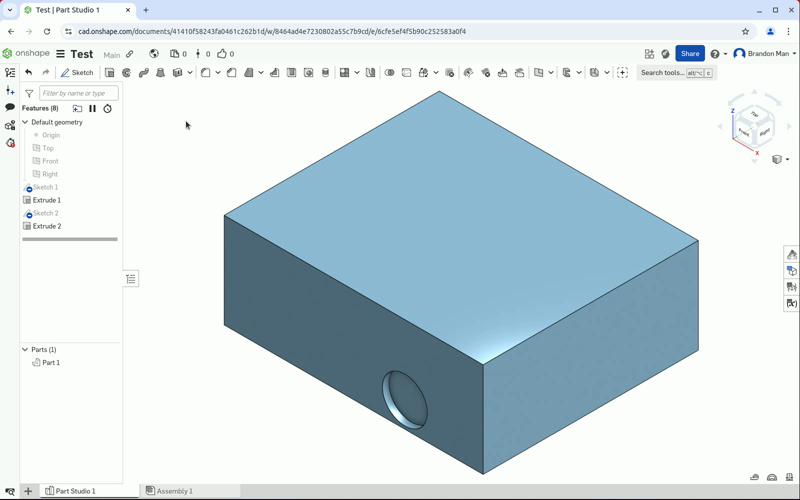
mouse_move(73, 189)
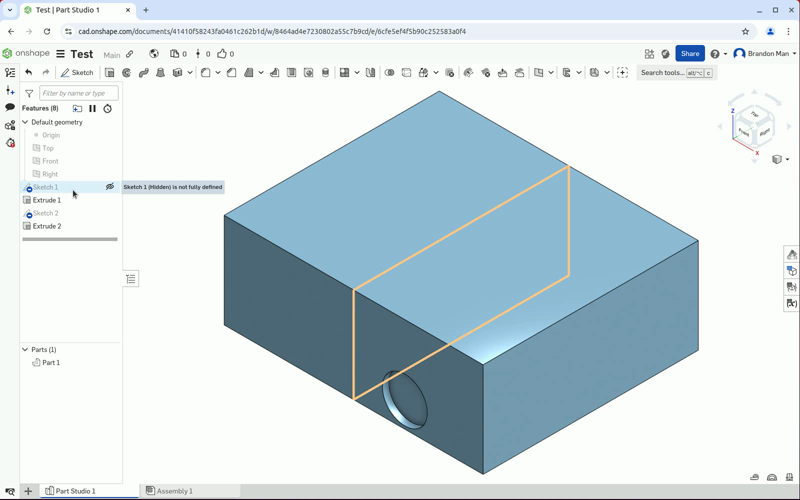
click(73, 189)